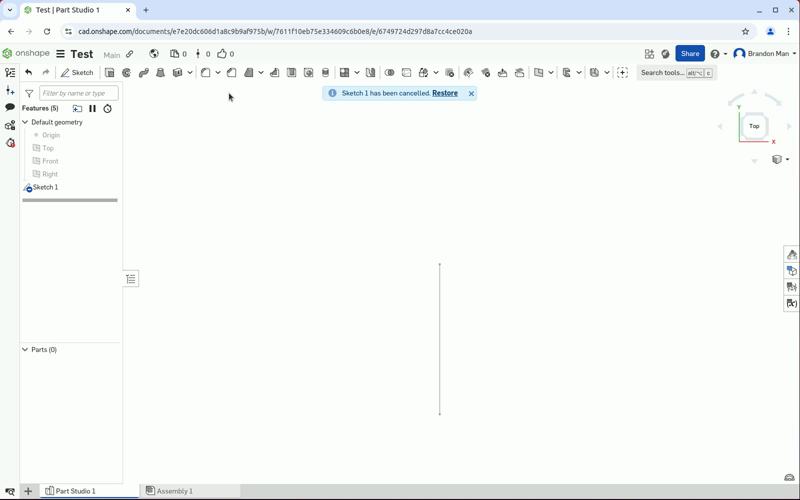
key(shift+h)
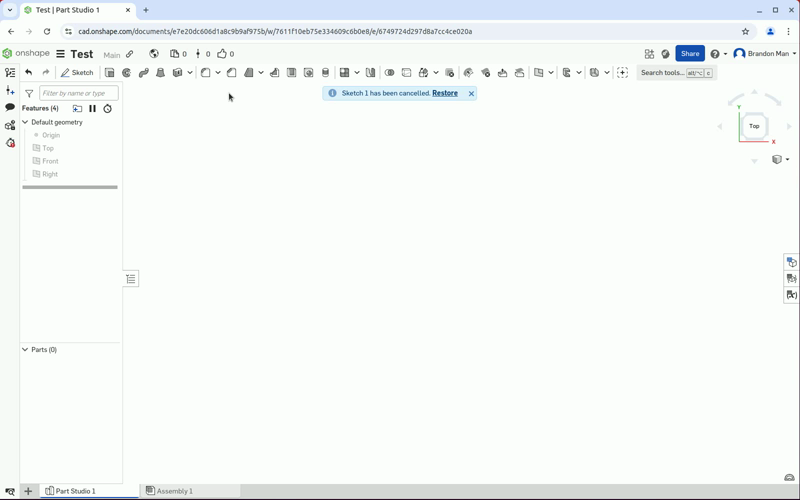
mouse_move(73, 352)
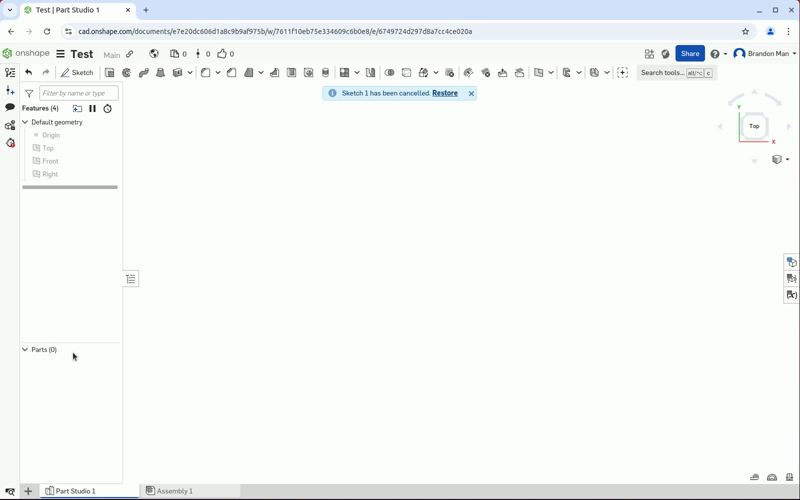
key(y)
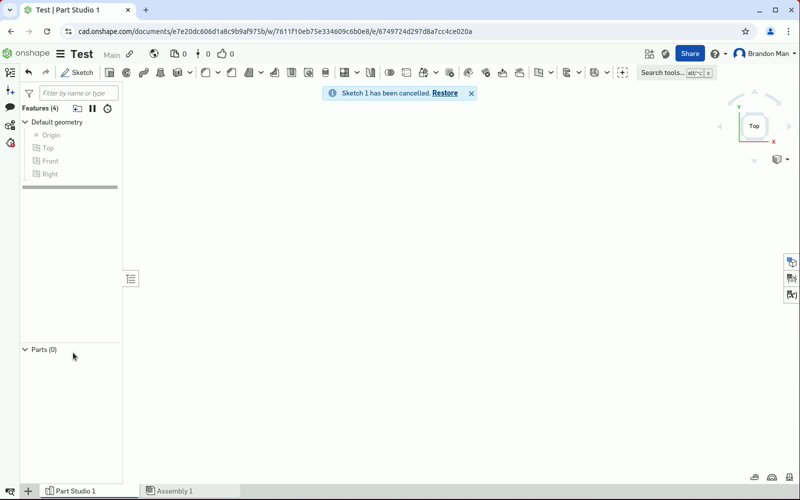
key(shift+p)
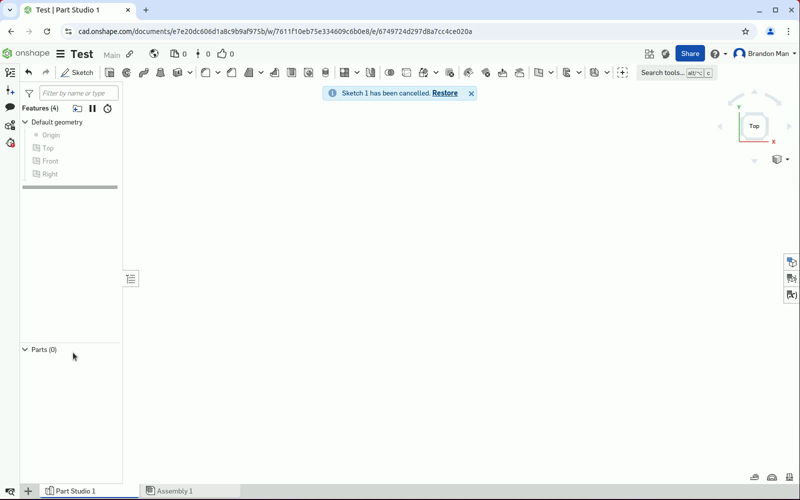
key(space)
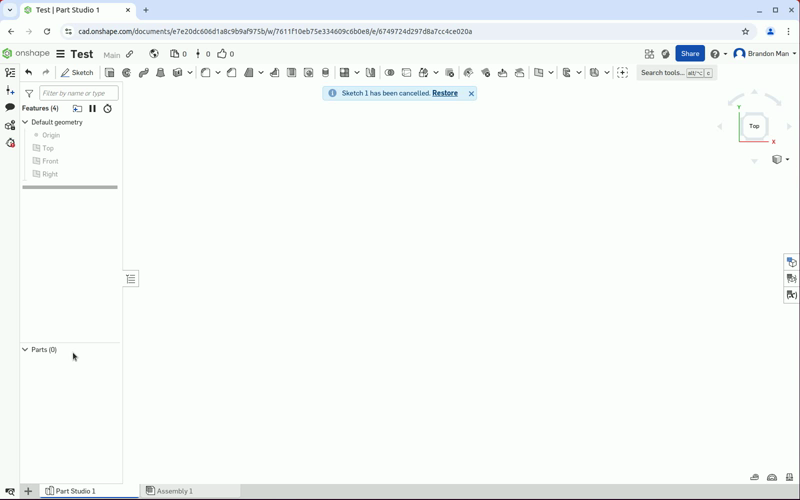
key_down(shift)
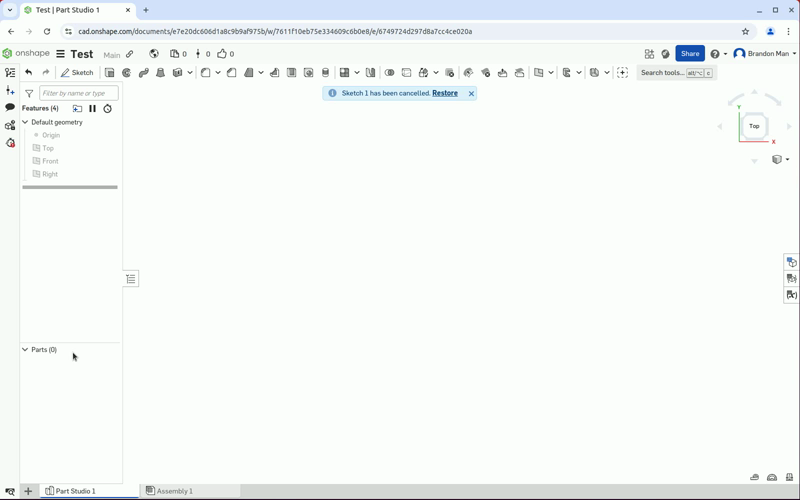
key(up)
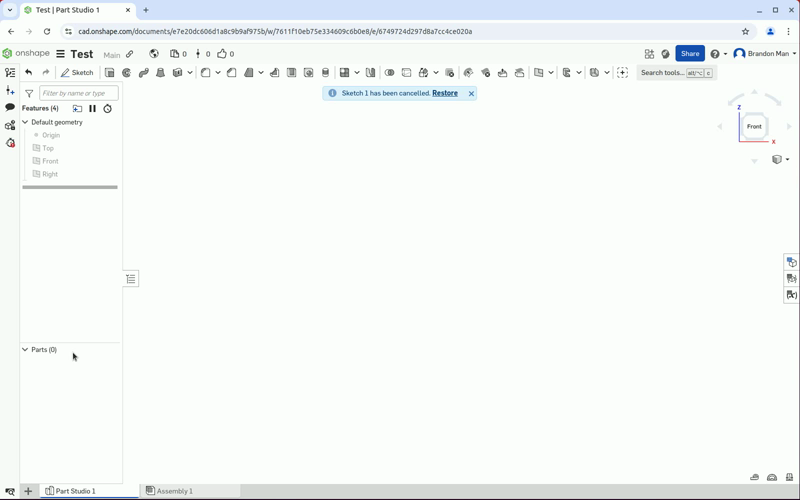
key_up(shift)
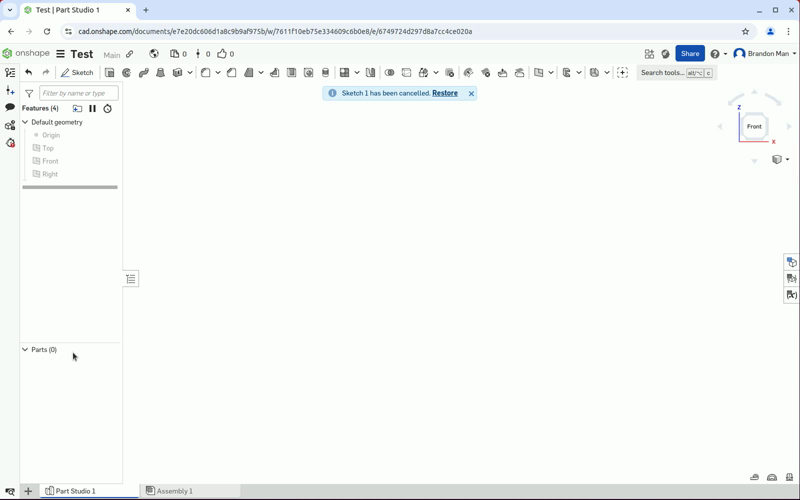
mouse_move(73, 352)
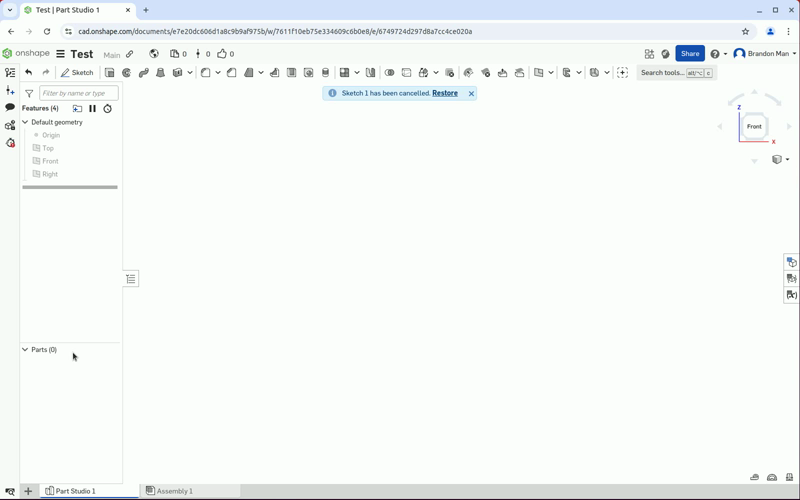
key(shift+y)
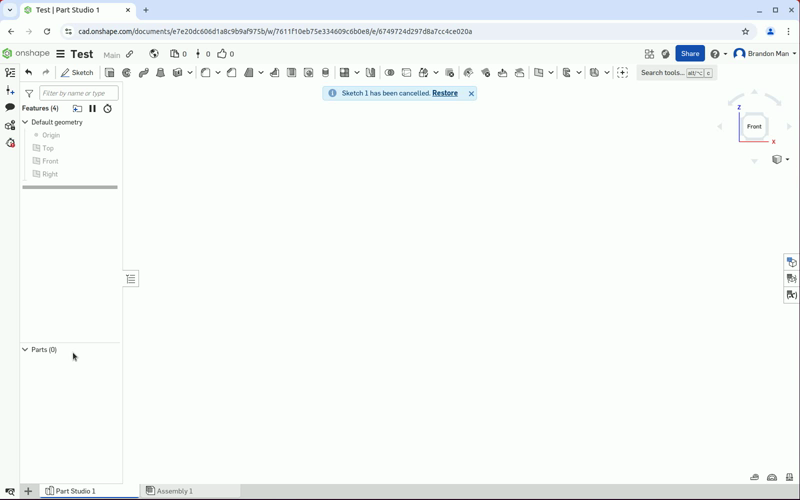
key(shift+s)
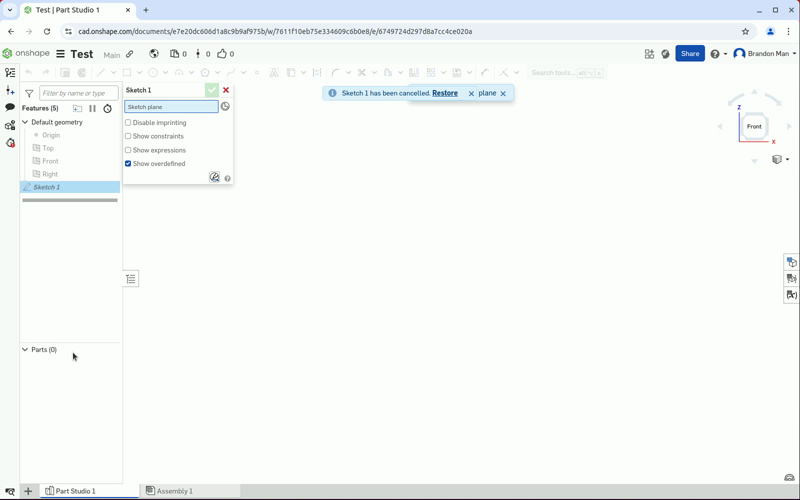
mouse_move(73, 163)
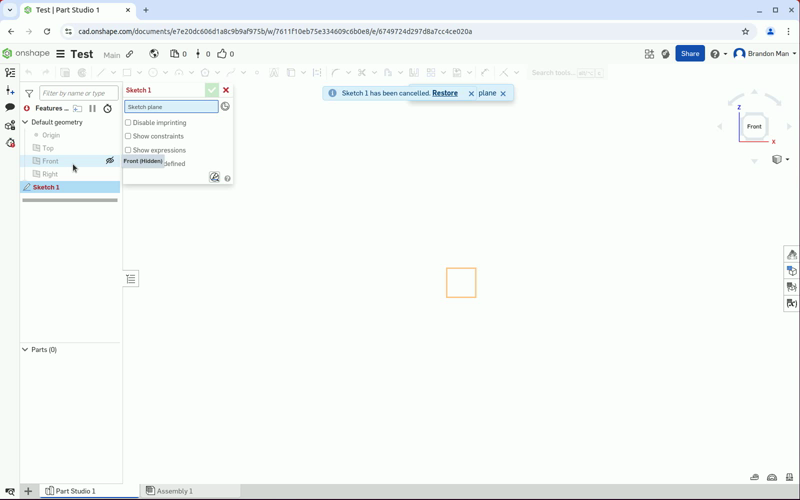
click(73, 163)
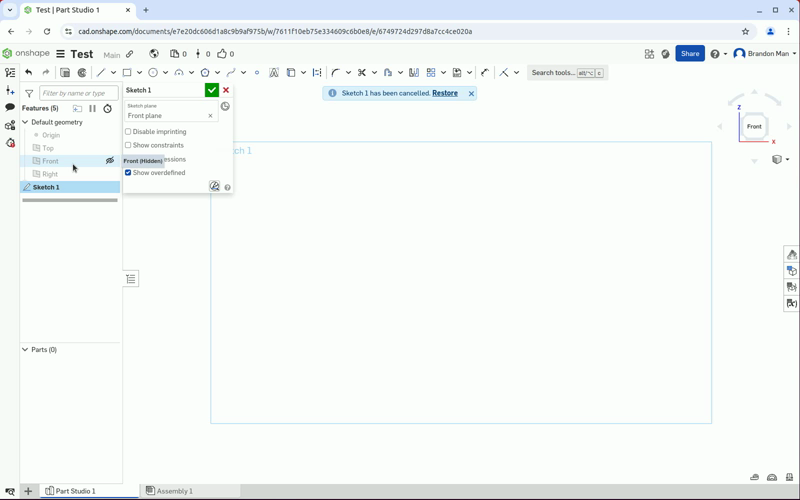
mouse_move(73, 352)
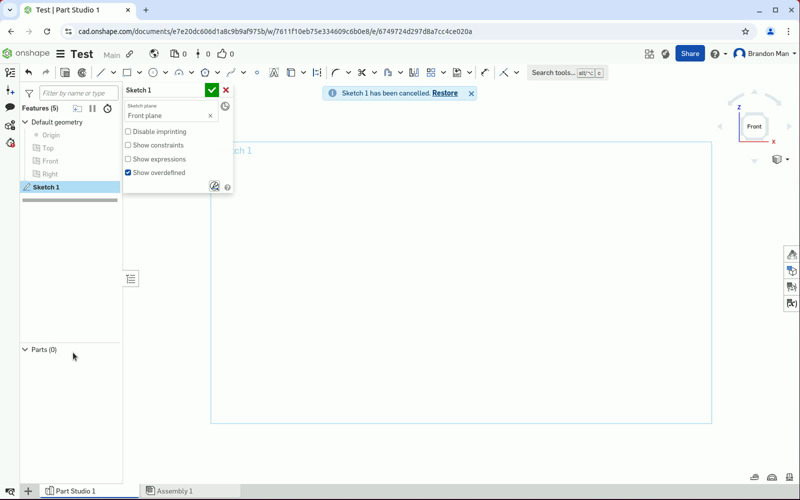
key(y)
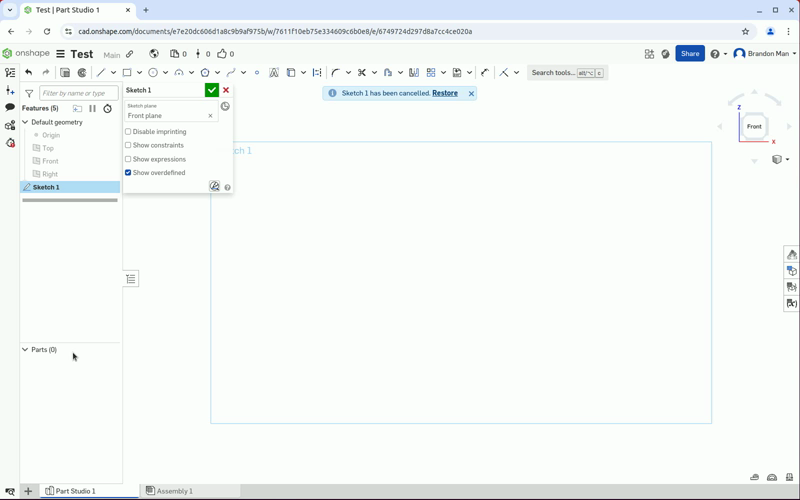
key(l)
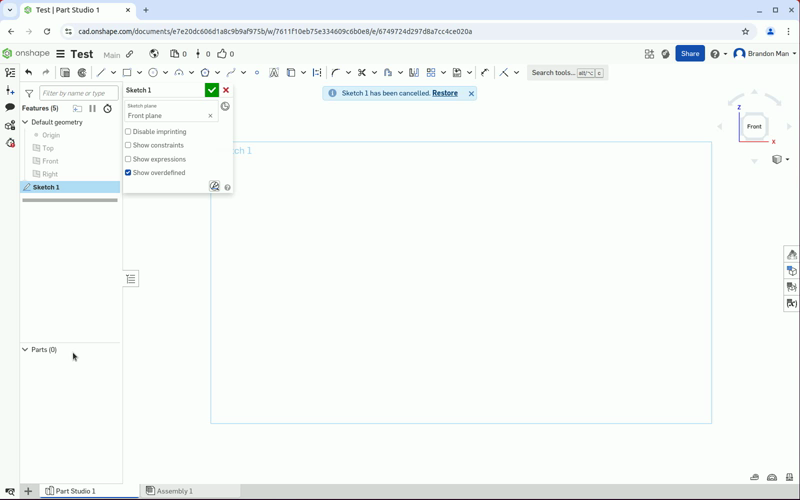
key_down(shift)
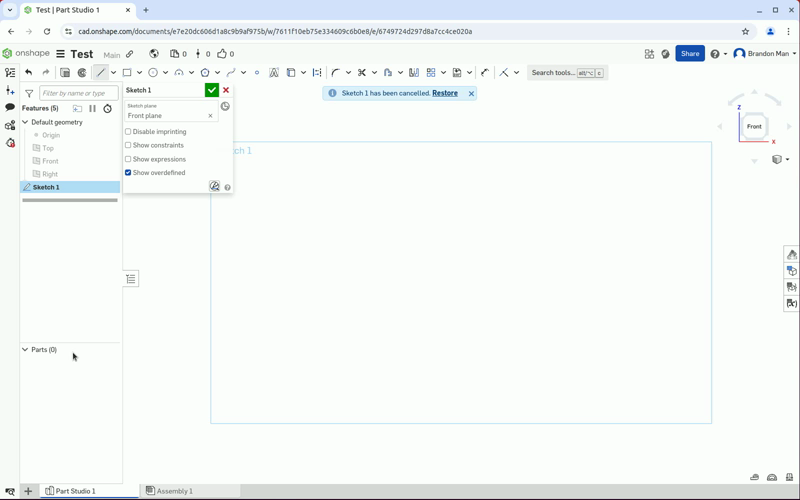
mouse_move(420, 316)
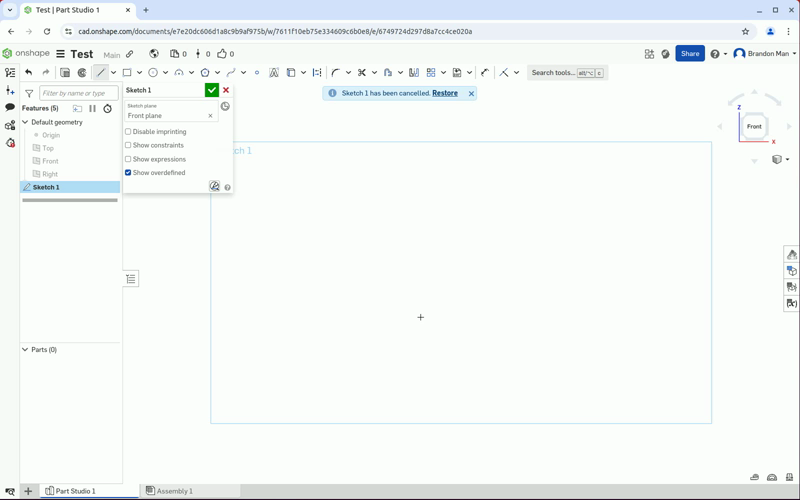
click(420, 316)
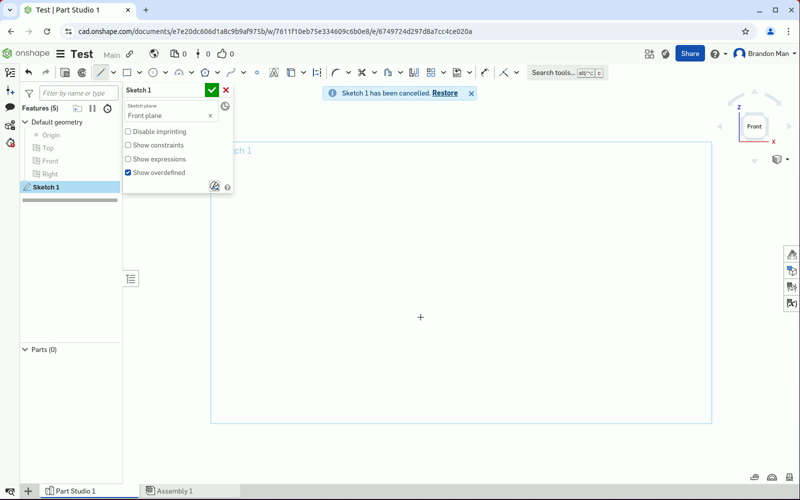
key_up(shift)
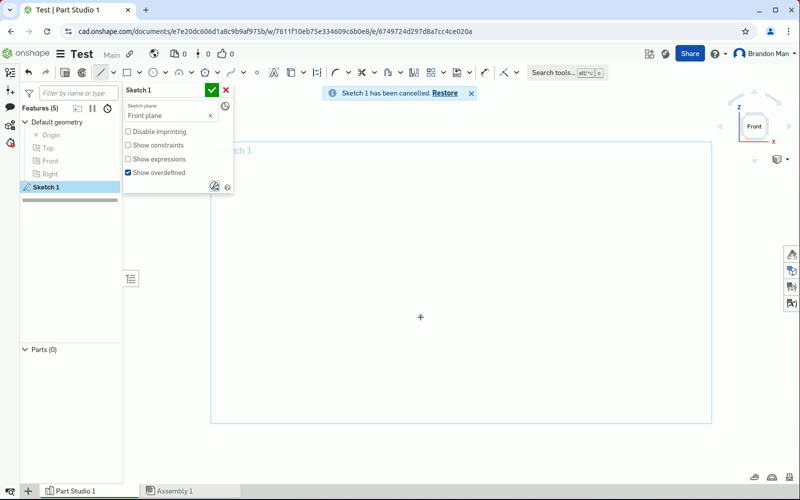
key_down(shift)
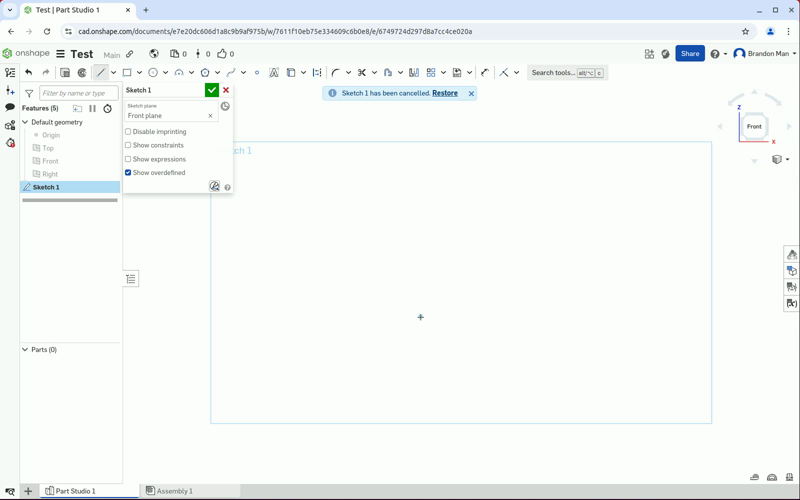
mouse_move(450, 316)
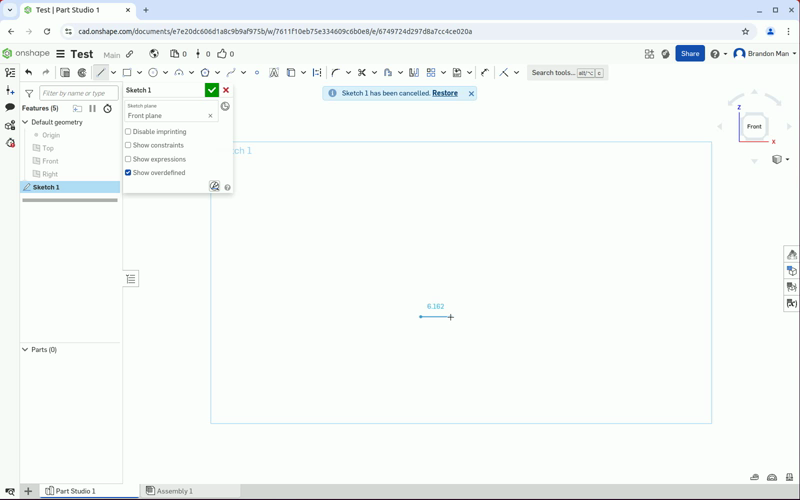
mouse_move(445, 316)
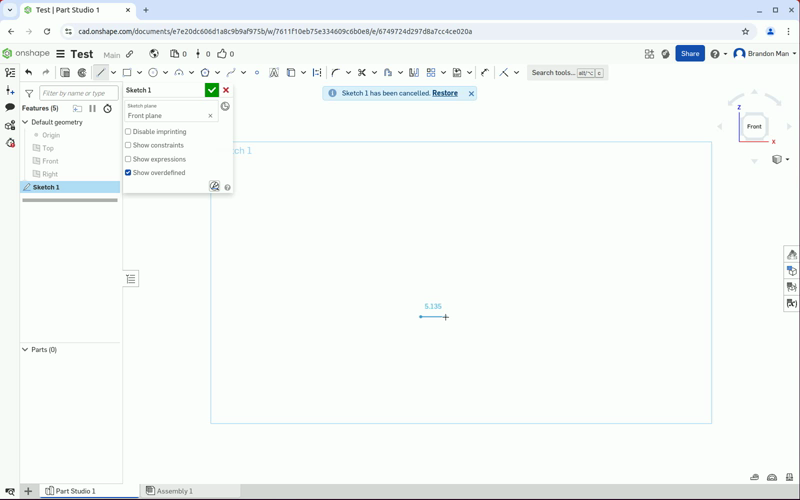
click(445, 316)
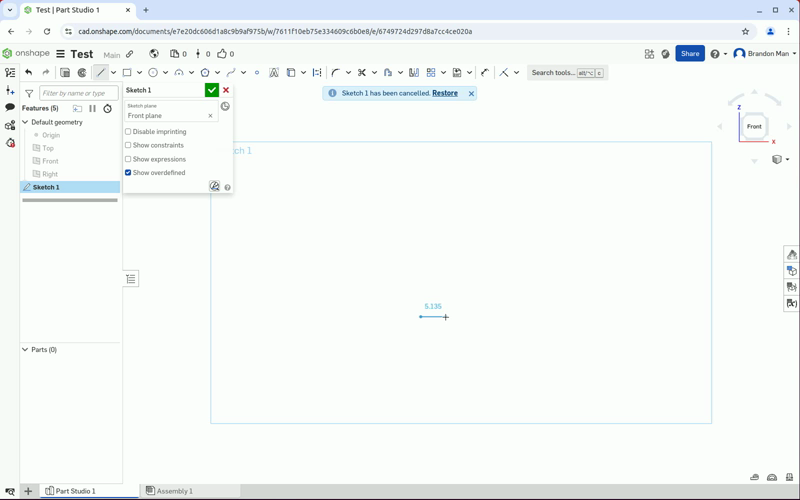
key_up(shift)
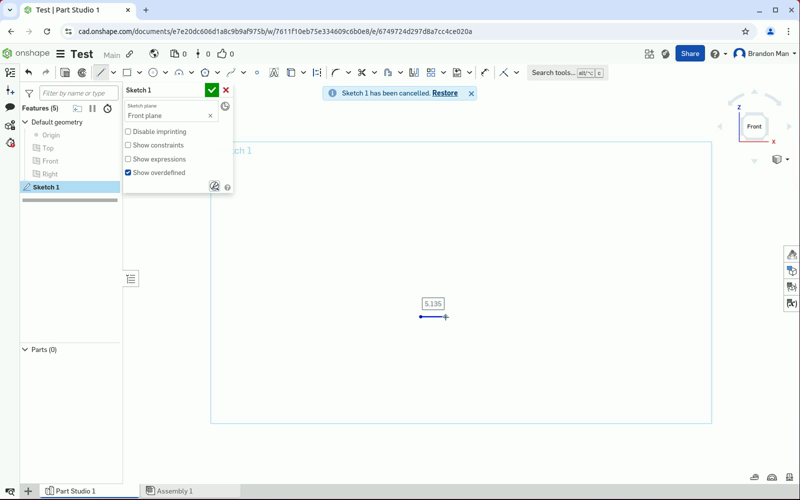
key_down(shift)
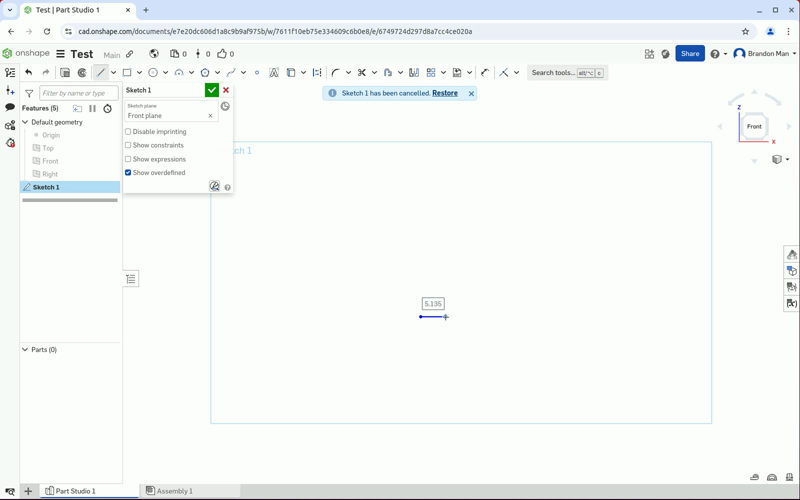
mouse_move(445, 195)
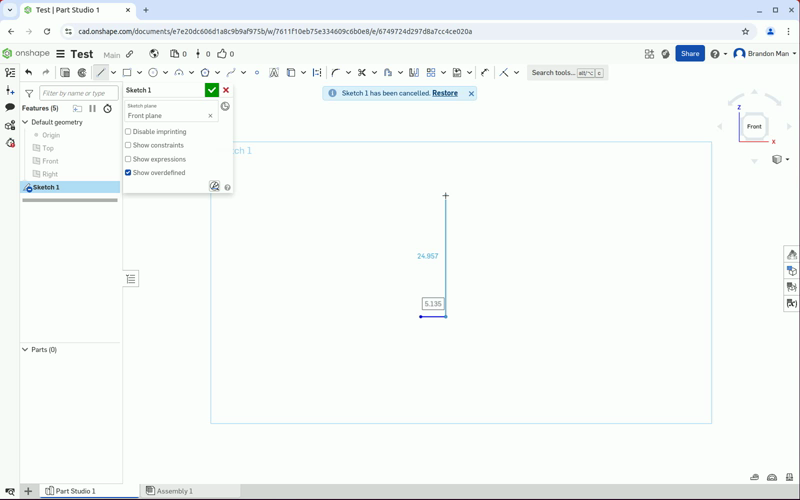
click(445, 195)
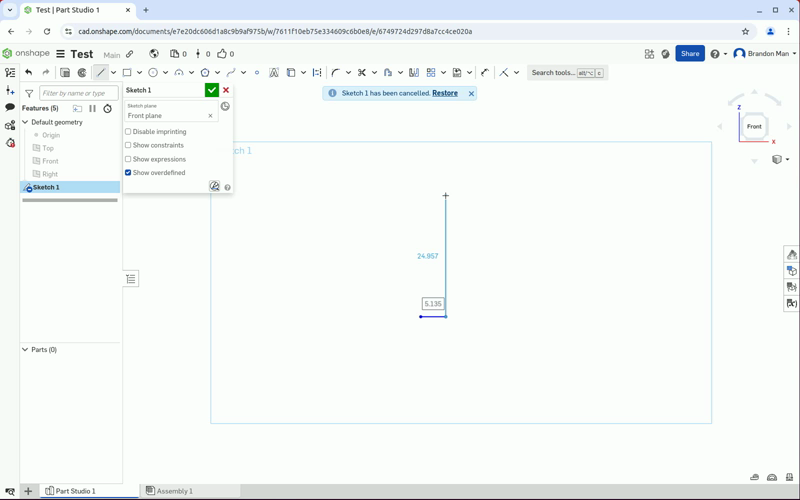
key_up(shift)
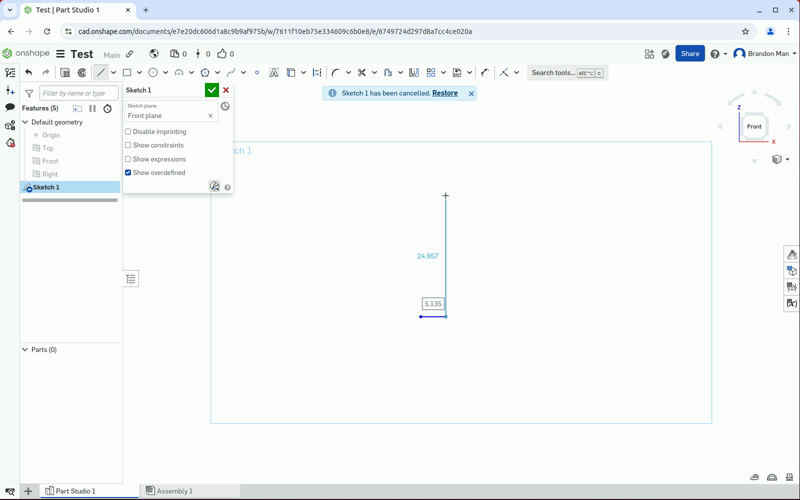
key_down(shift)
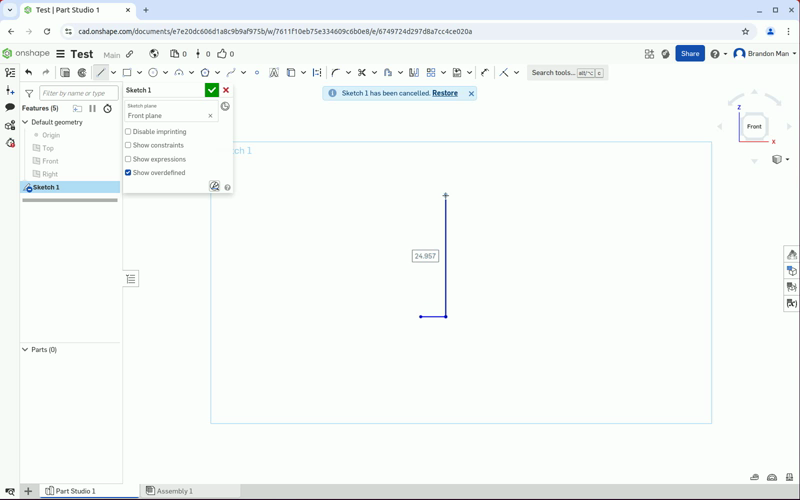
mouse_move(475, 195)
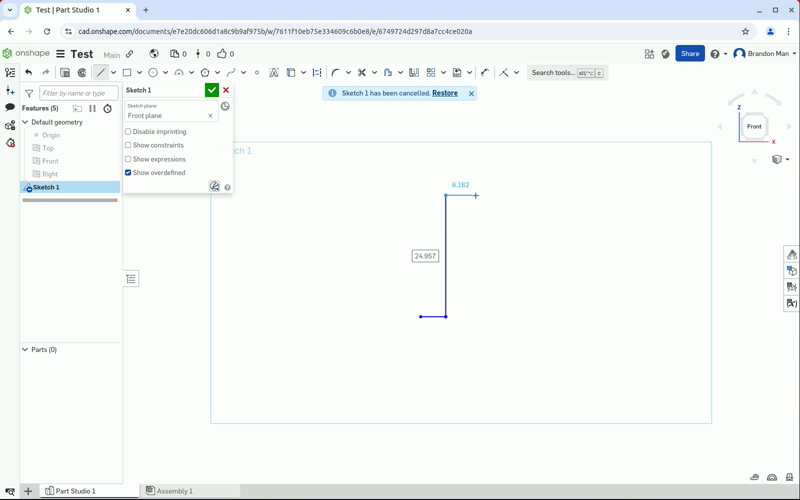
mouse_move(482, 195)
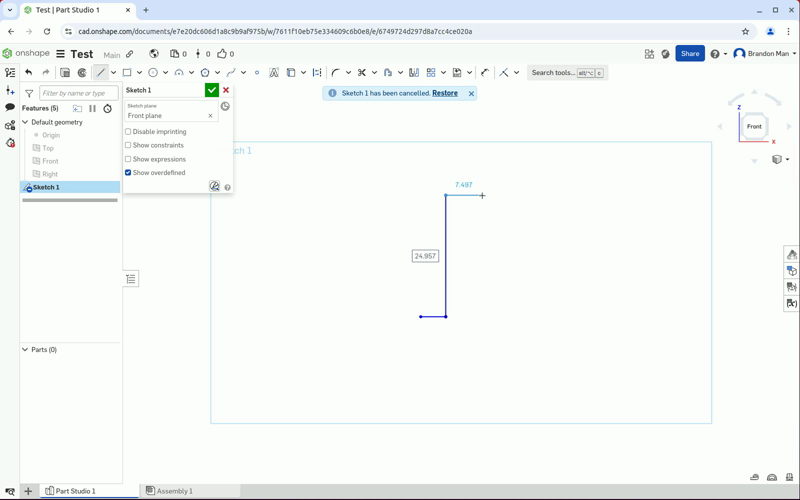
click(482, 195)
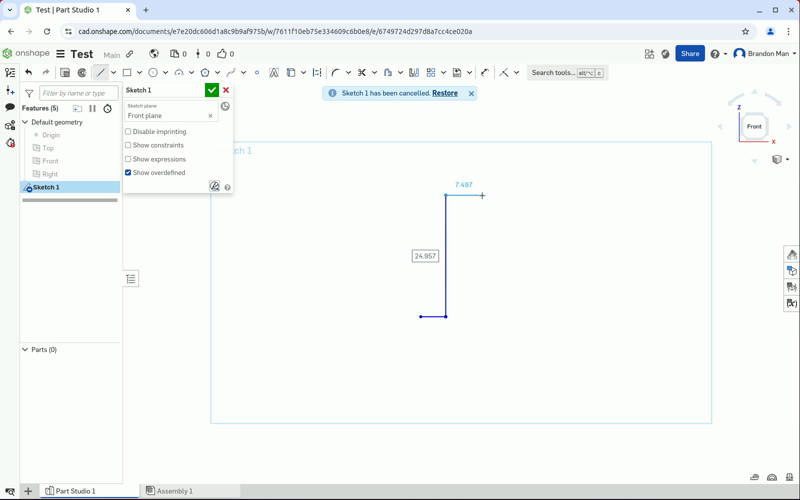
key_up(shift)
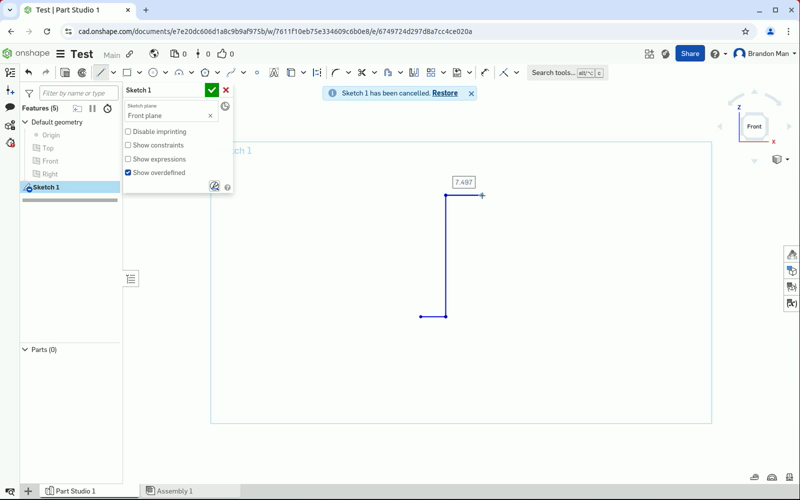
key_down(shift)
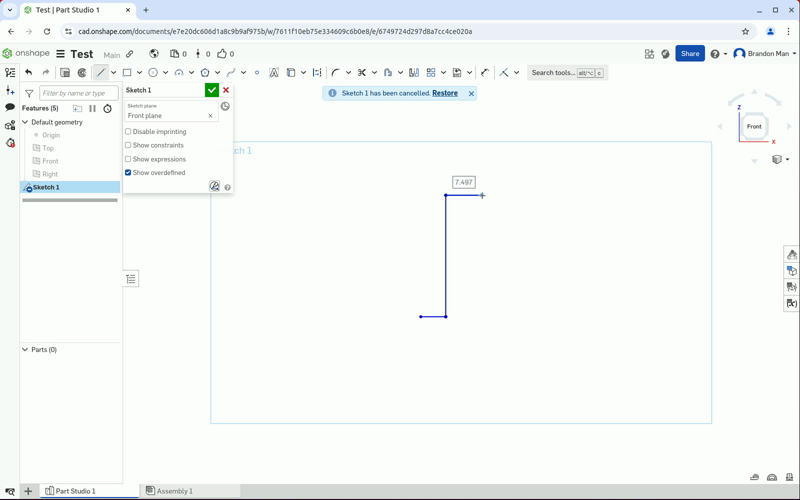
mouse_move(512, 195)
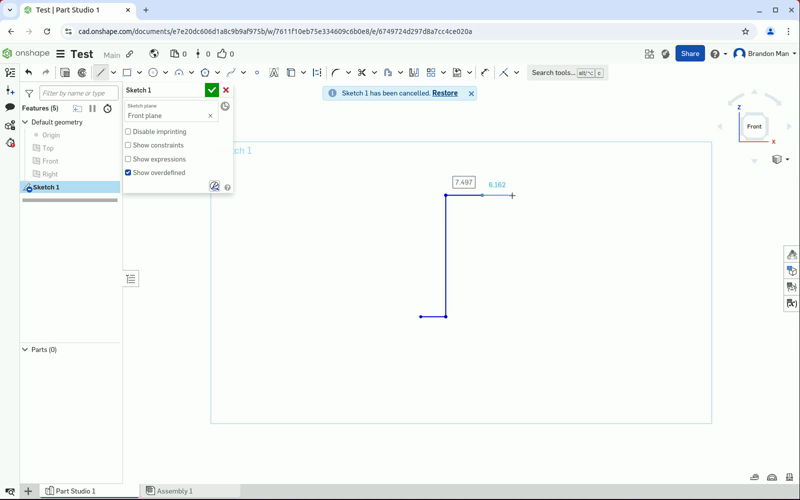
mouse_move(482, 232)
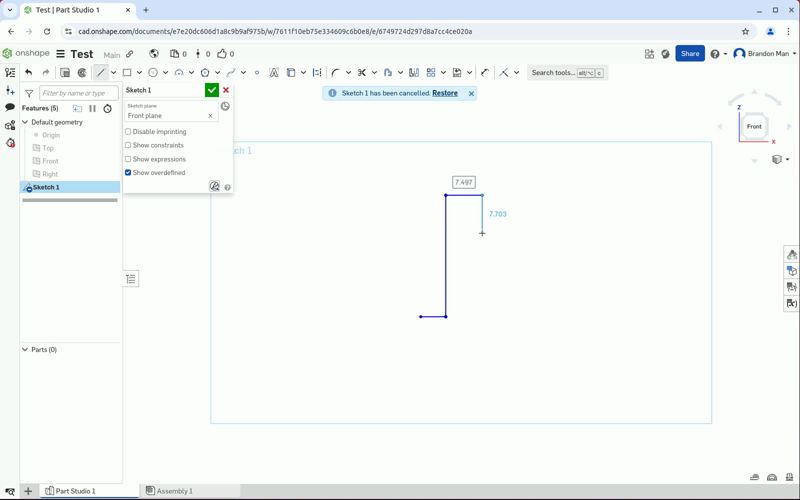
click(482, 232)
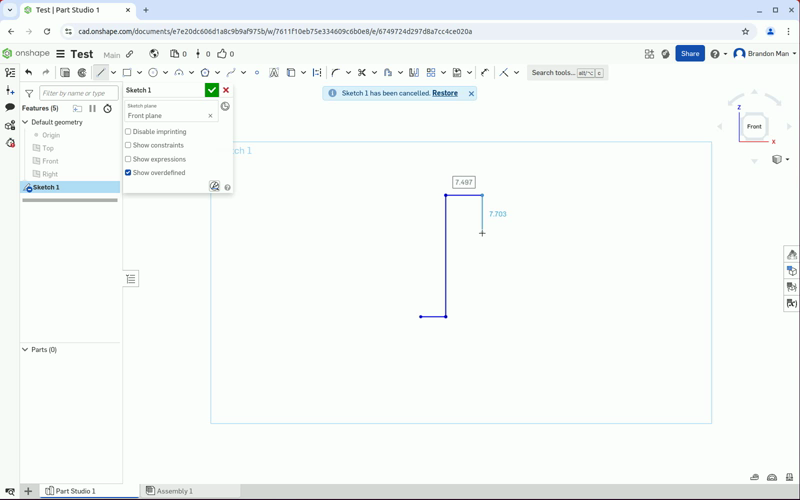
key_up(shift)
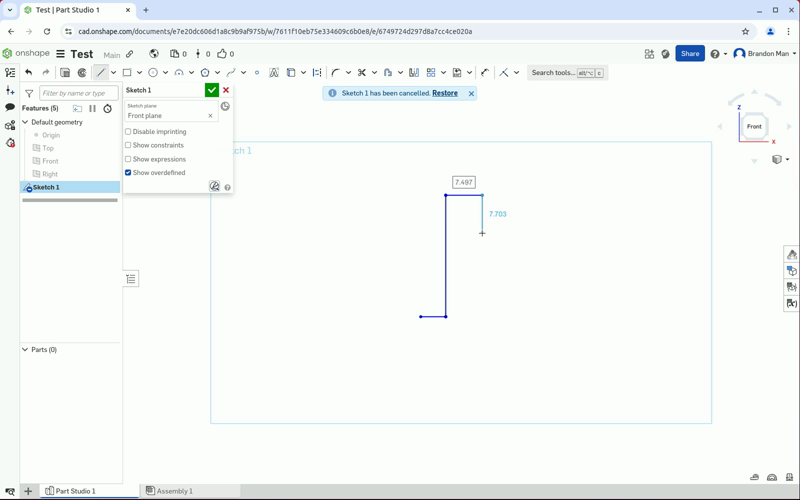
key_down(shift)
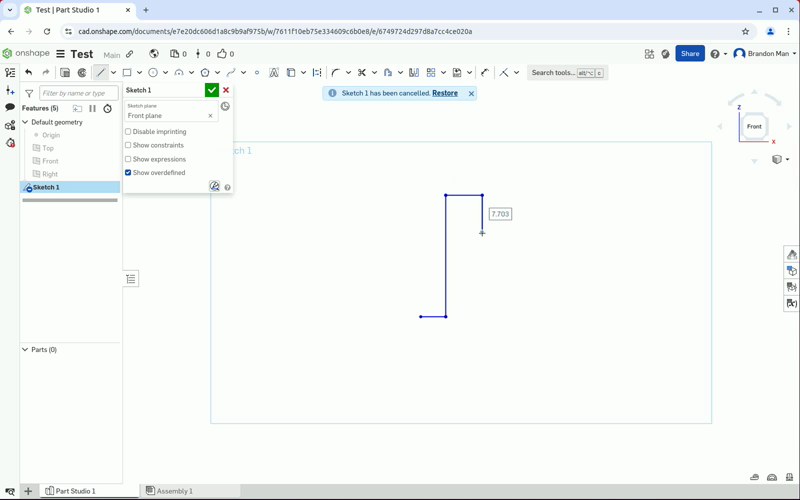
mouse_move(512, 232)
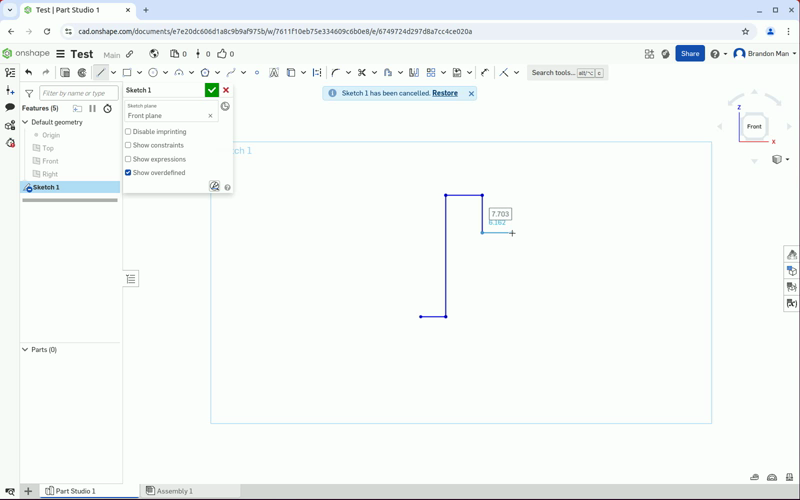
mouse_move(505, 232)
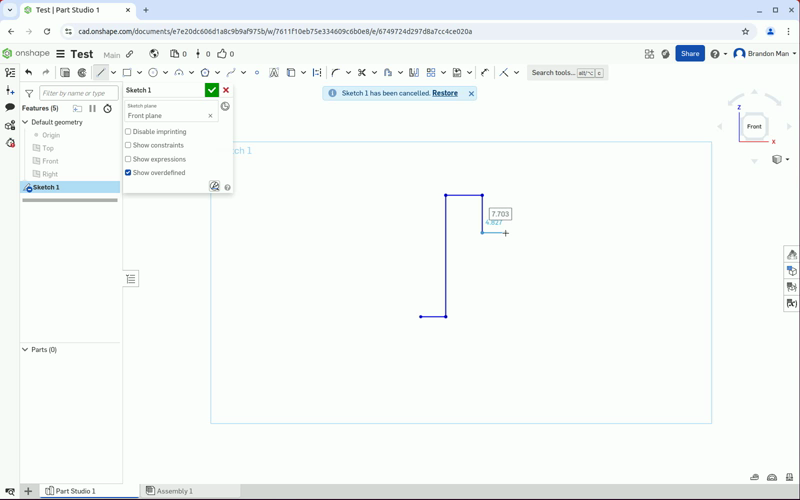
click(505, 232)
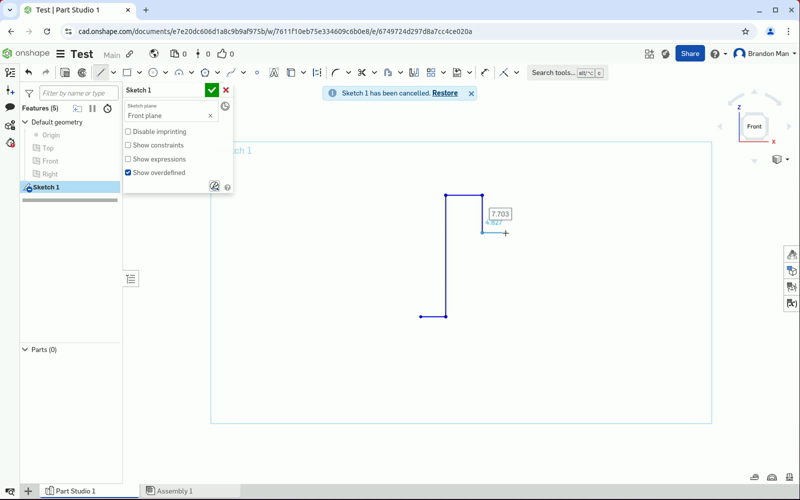
key_up(shift)
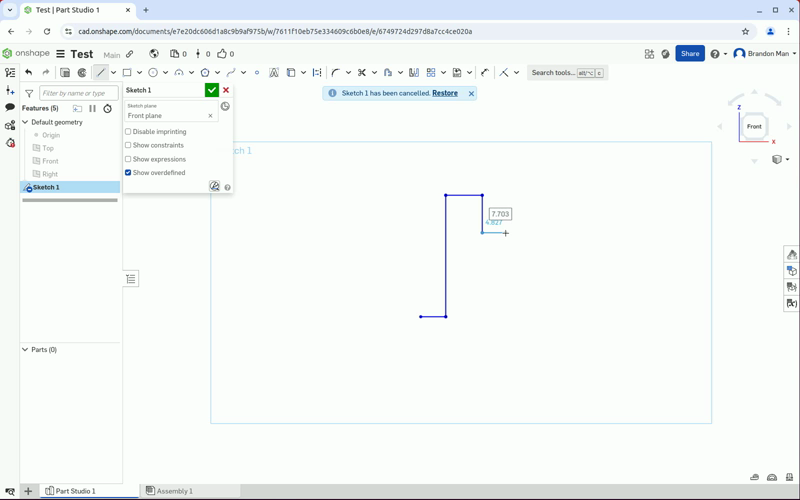
key_down(shift)
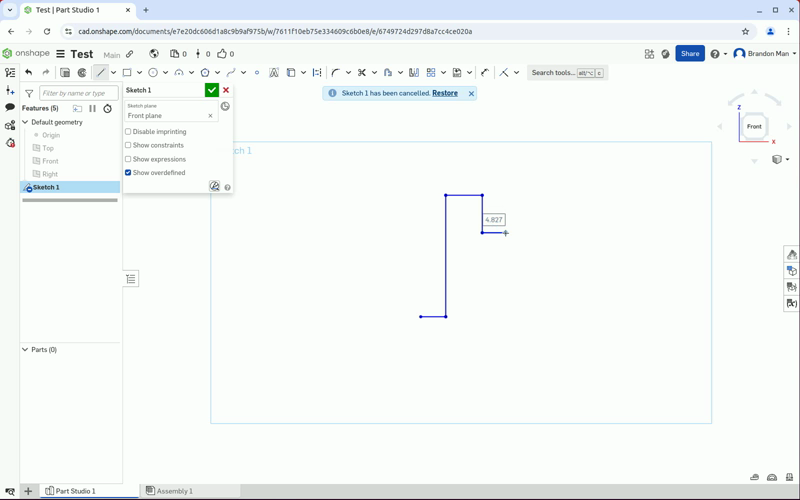
mouse_move(505, 170)
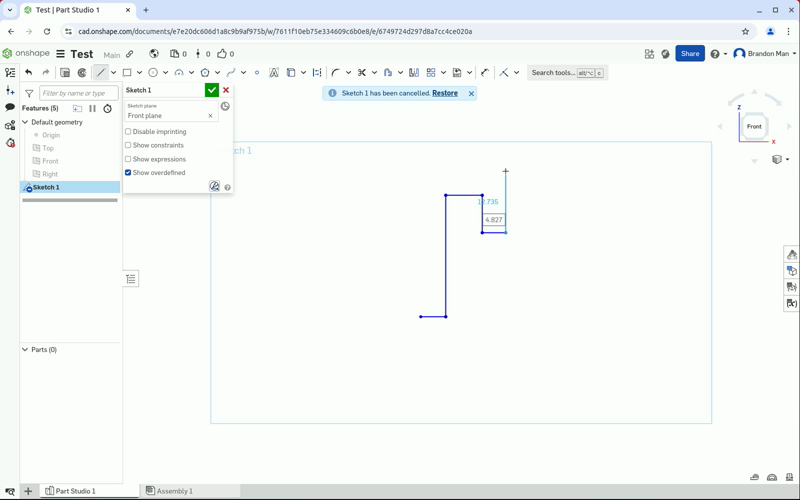
click(505, 170)
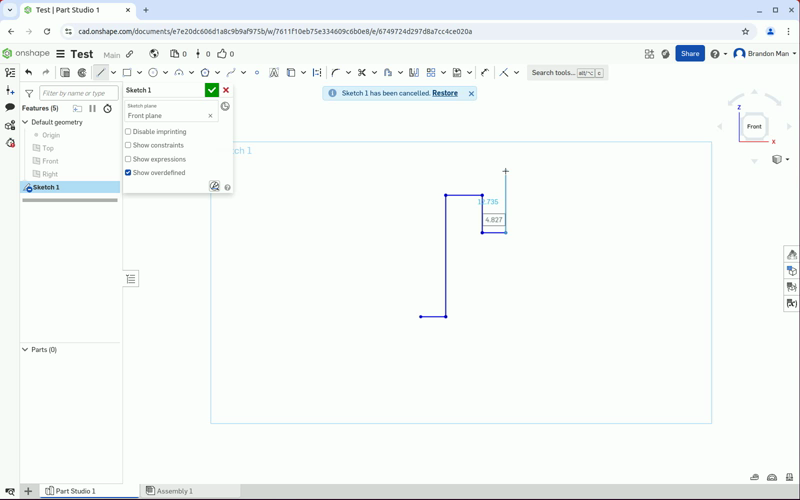
key_up(shift)
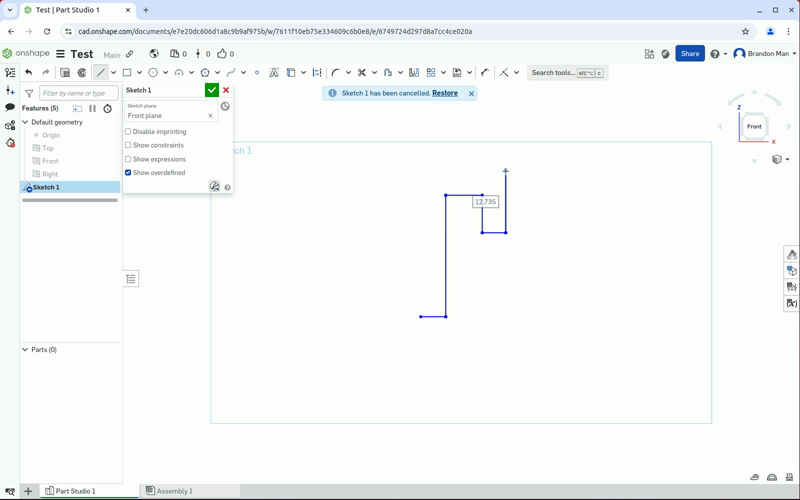
key_down(shift)
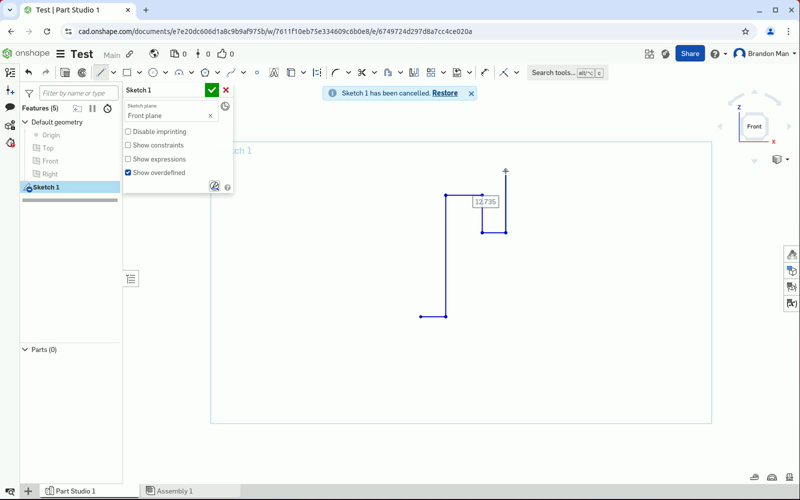
mouse_move(420, 170)
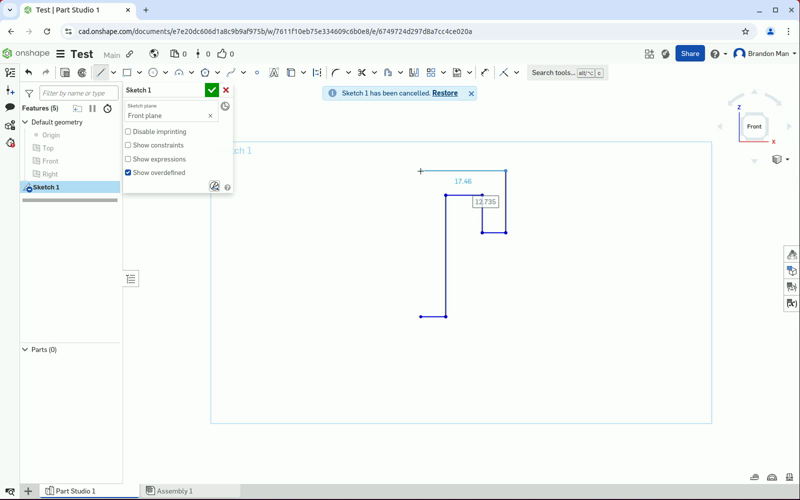
click(420, 170)
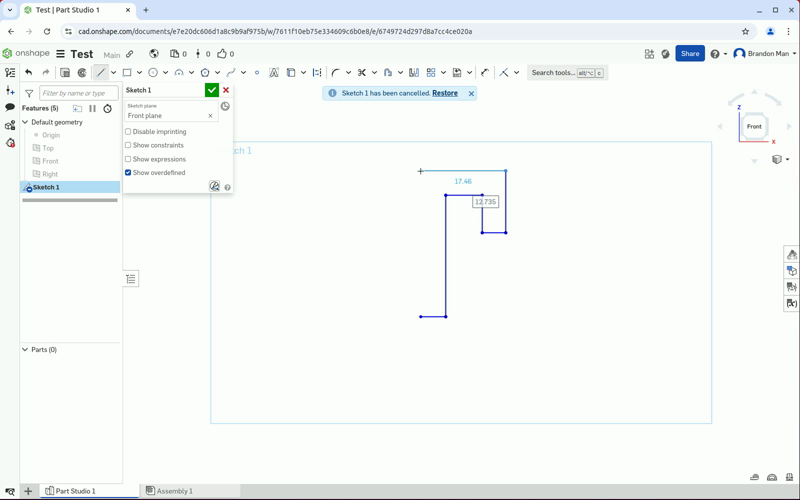
key_up(shift)
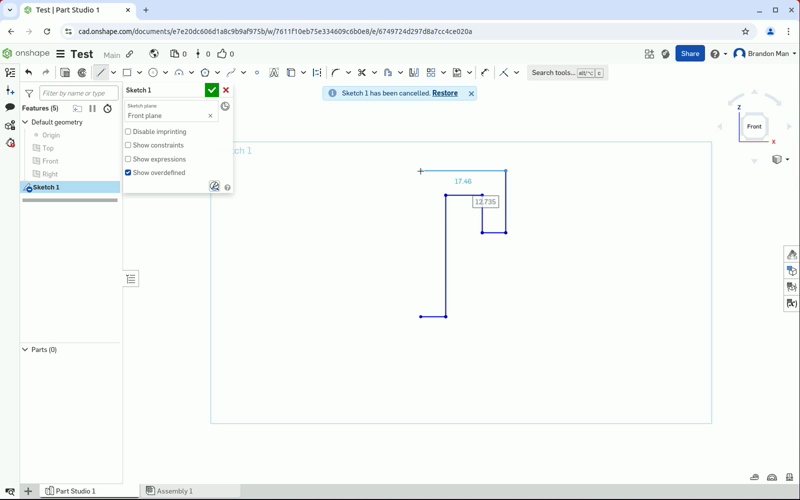
key_down(shift)
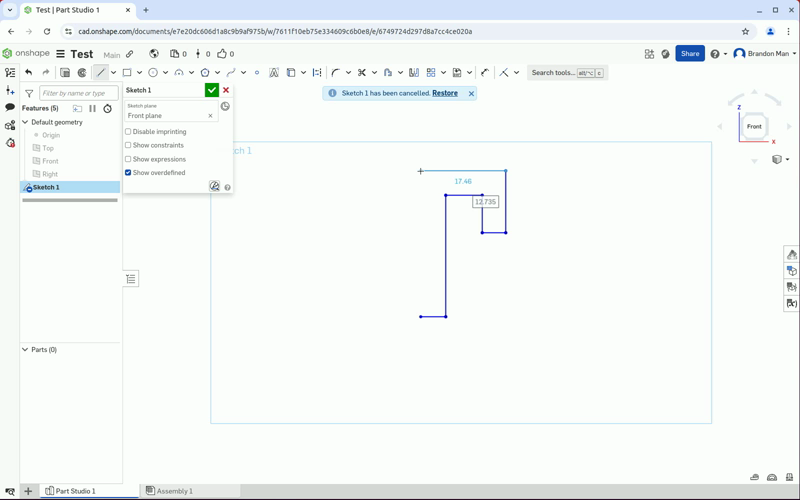
mouse_move(420, 316)
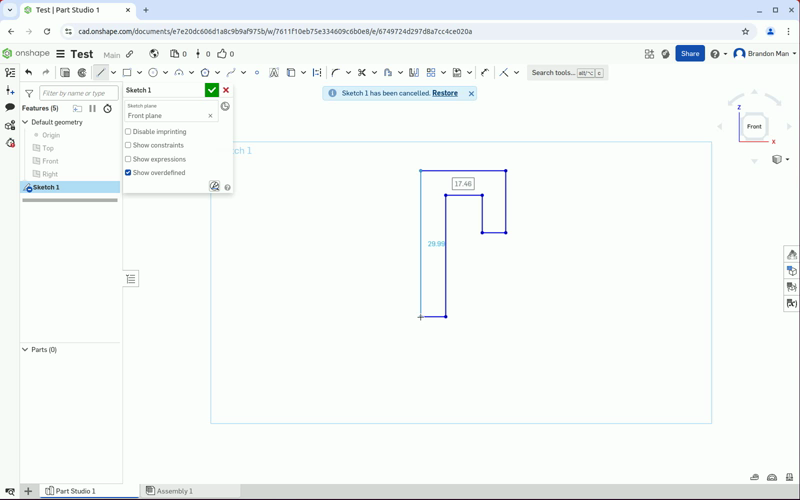
key_up(shift)
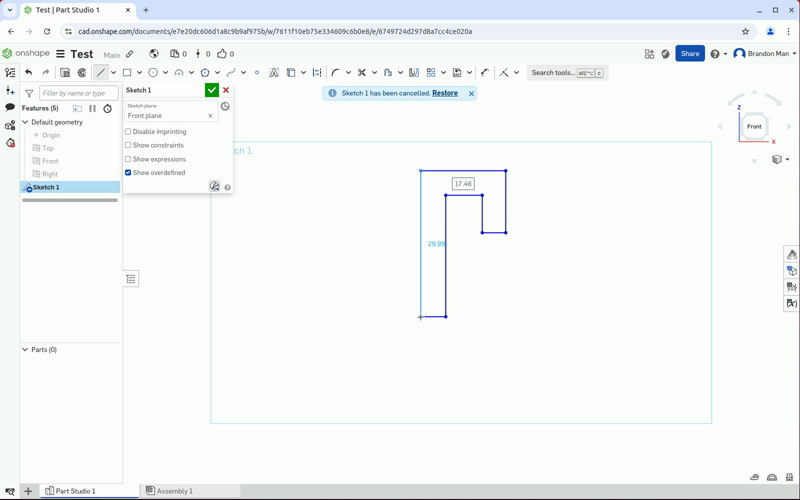
click(420, 316)
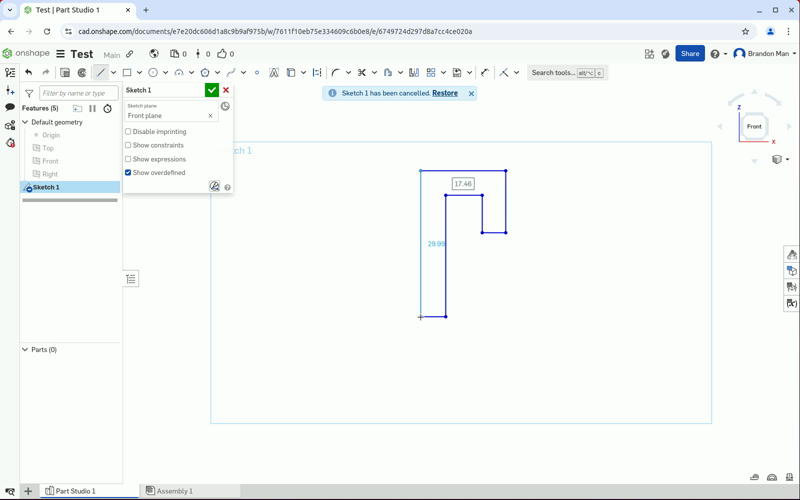
key(esc)
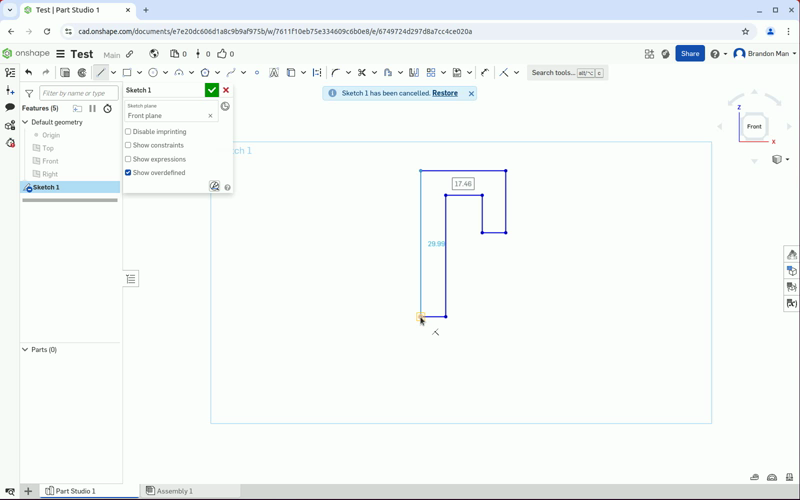
mouse_move(435, 301)
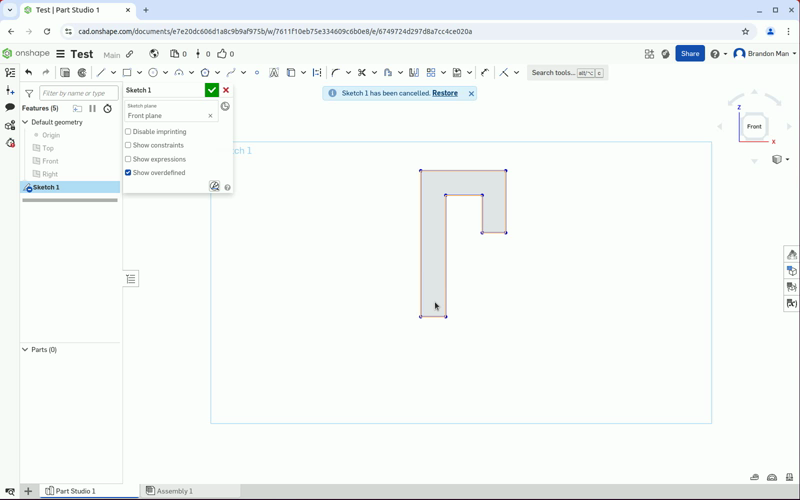
click(435, 301)
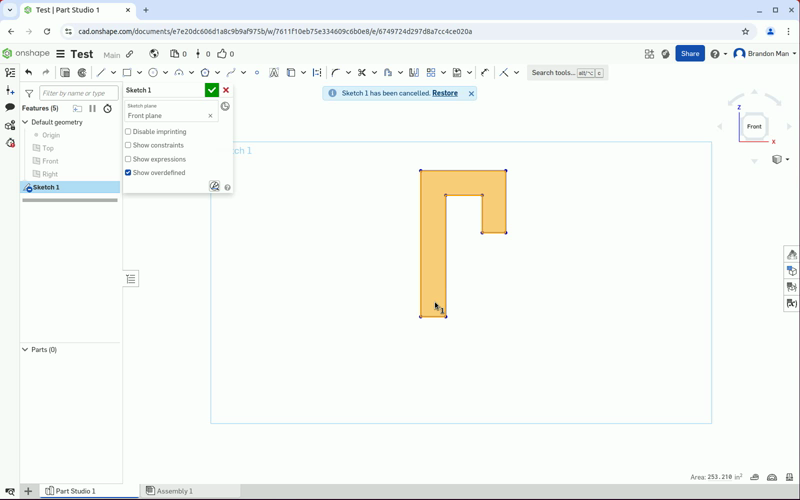
mouse_move(73, 352)
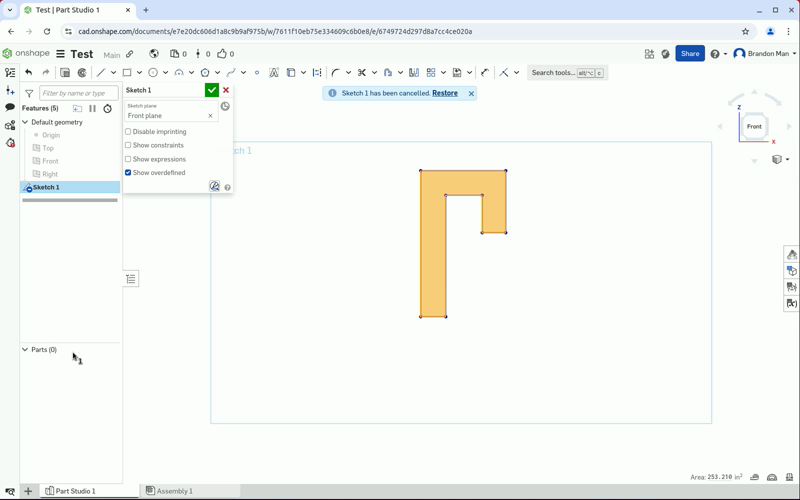
key(shift+y)
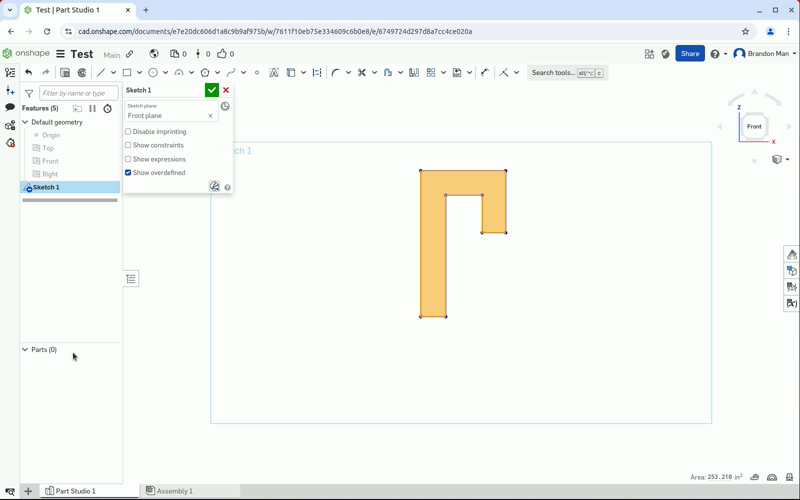
key(shift+e)
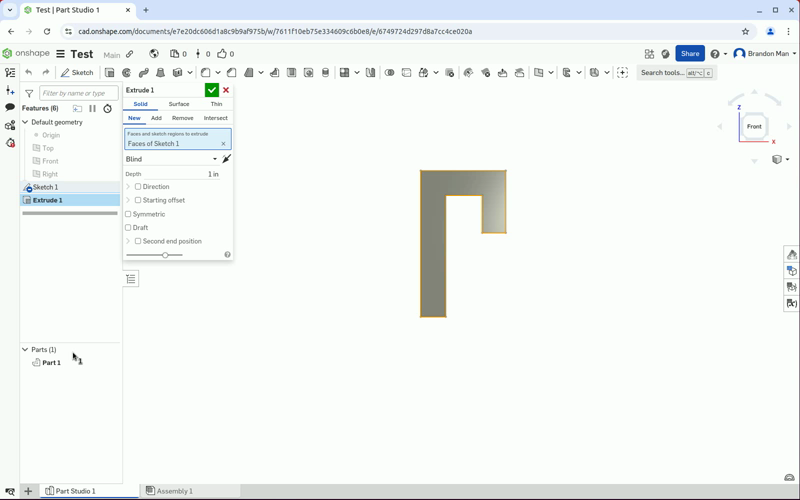
mouse_move(143, 106)
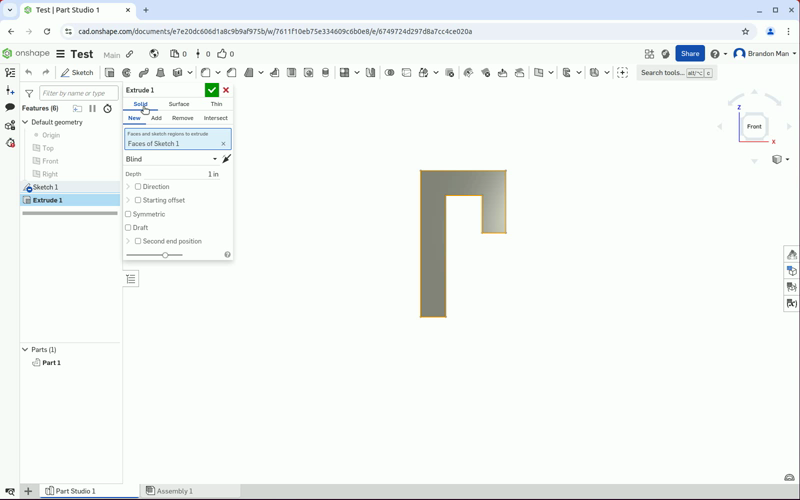
click(143, 106)
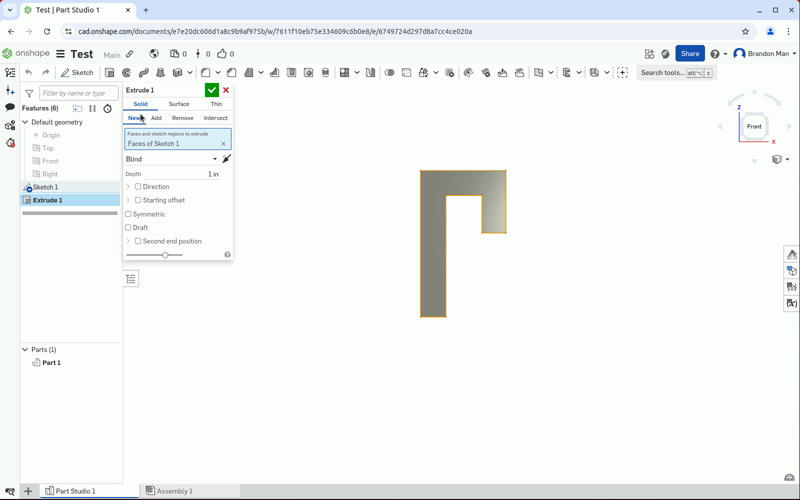
mouse_move(137, 120)
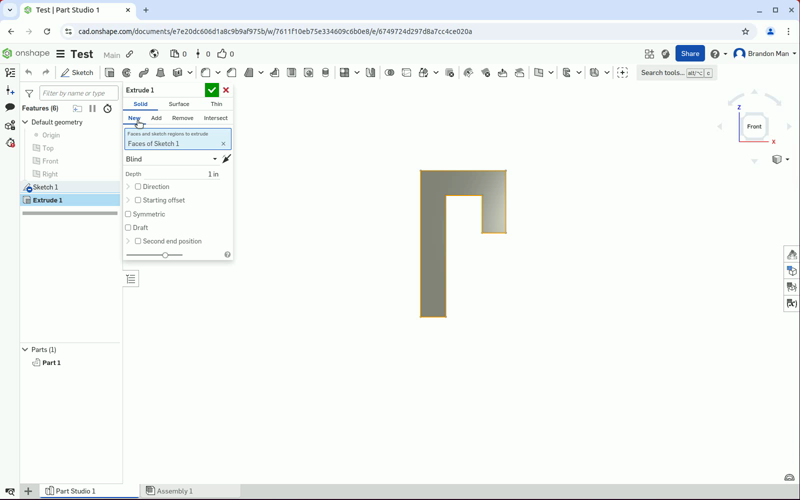
click(137, 120)
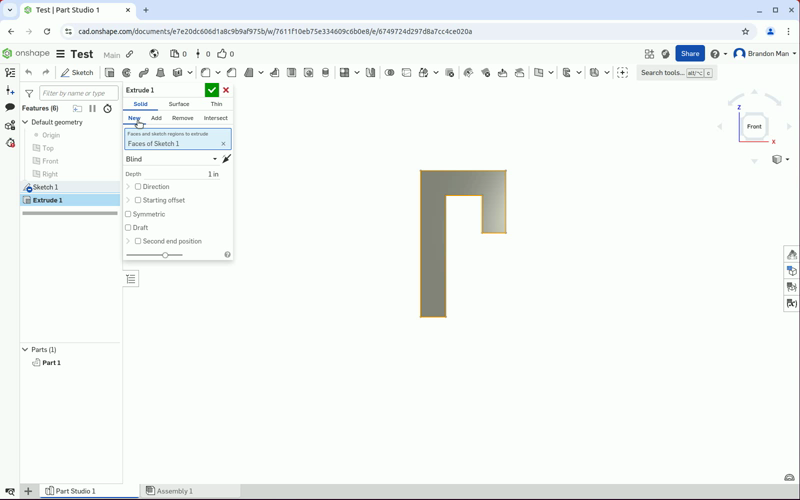
key(tab, 4)
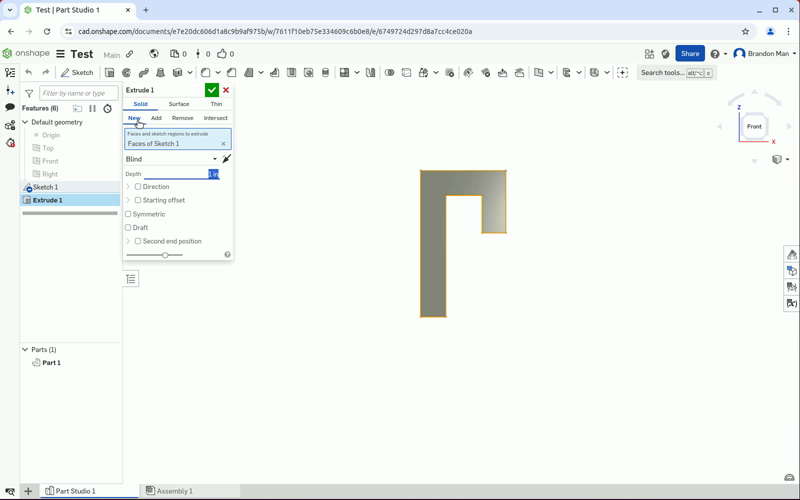
text(12.517)
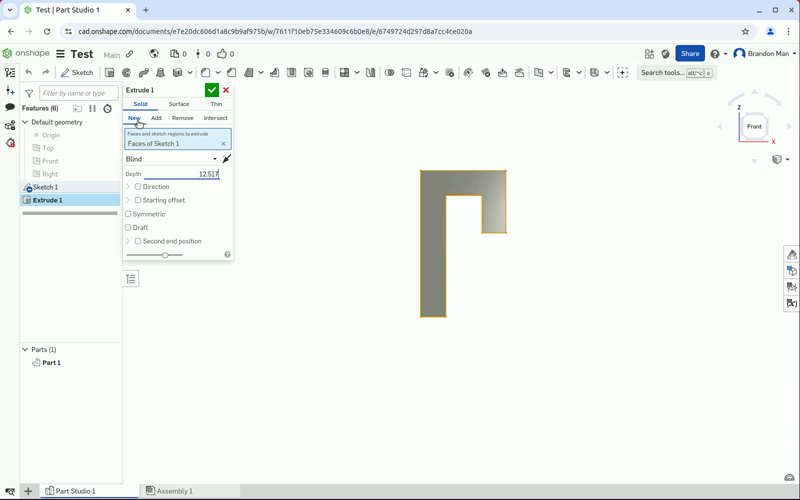
key(enter)
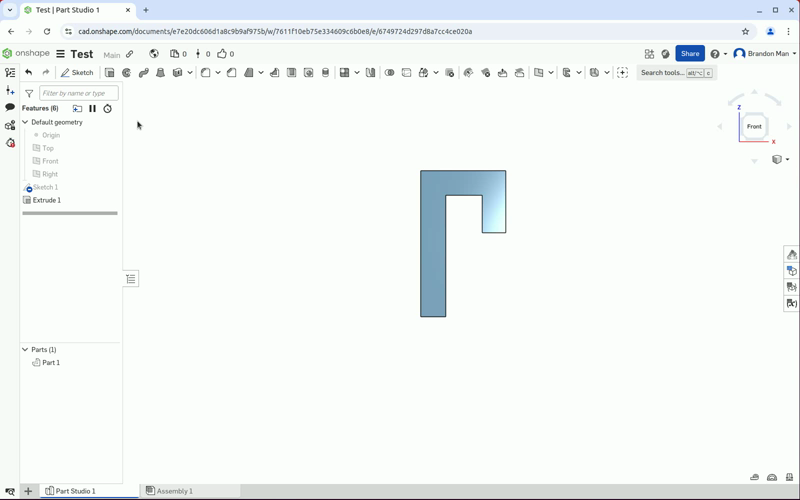
key(shift+h)
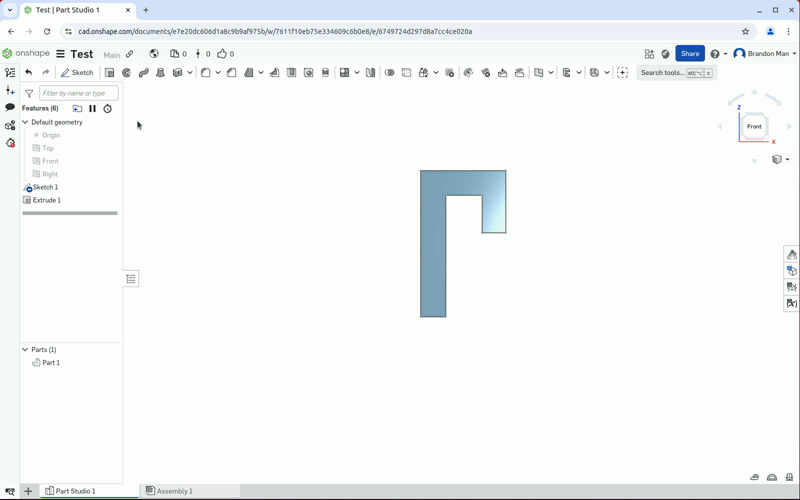
key(shift+h)
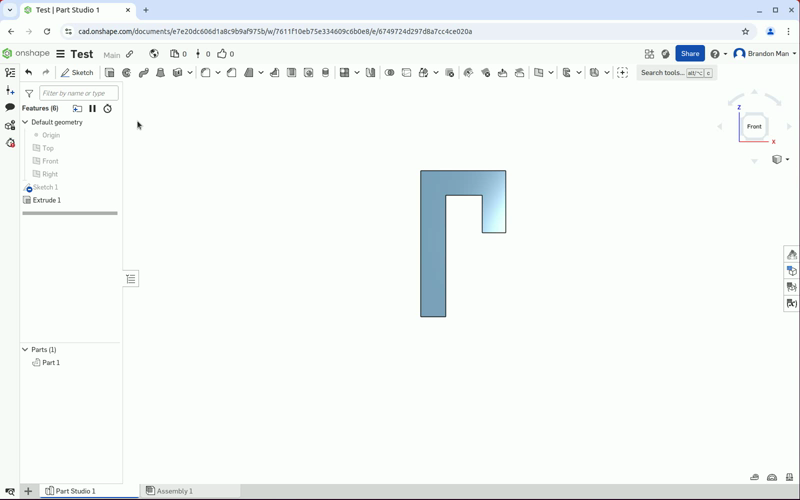
mouse_move(73, 189)
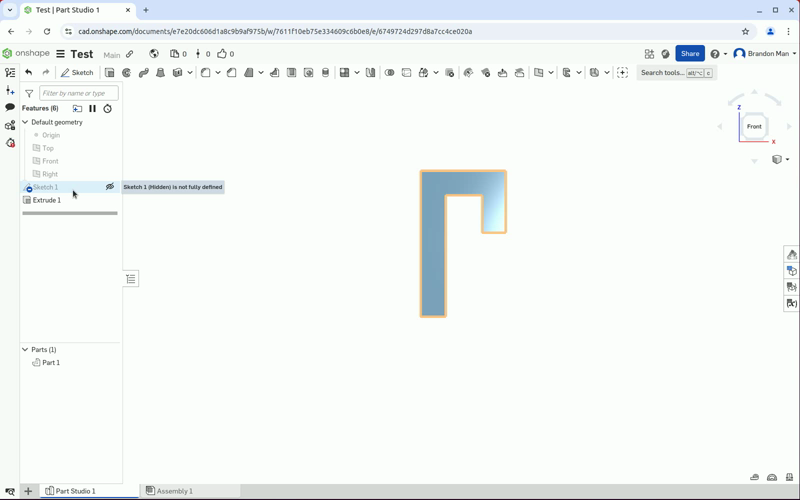
click(73, 189)
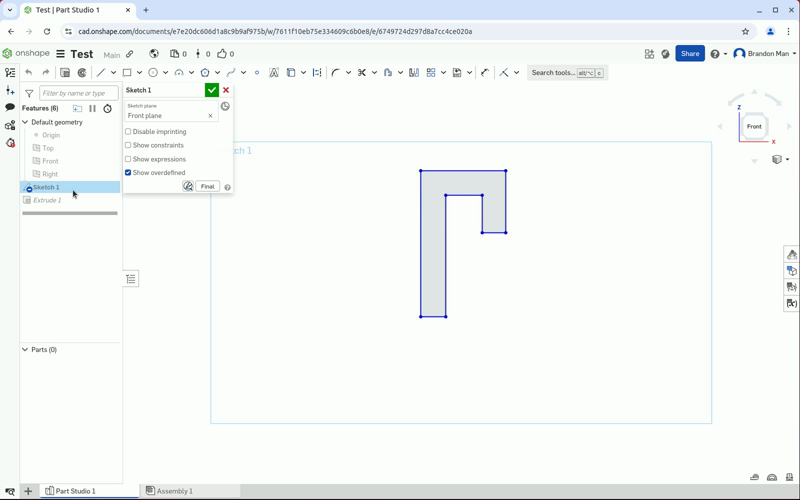
mouse_move(229, 92)
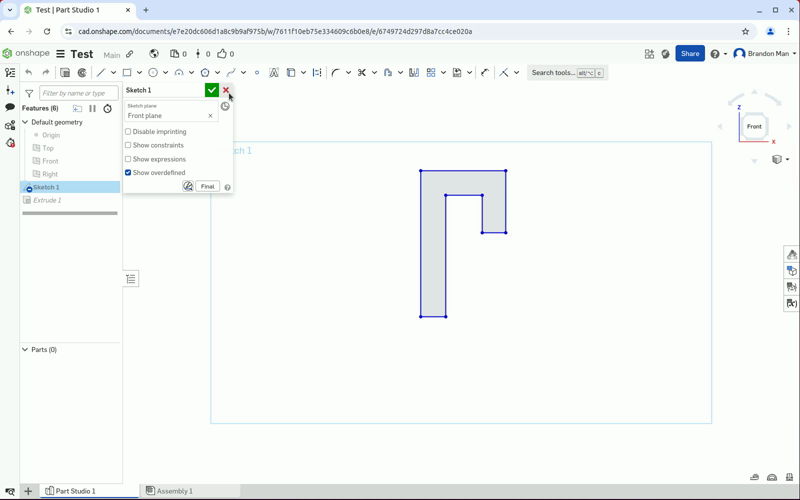
click(229, 92)
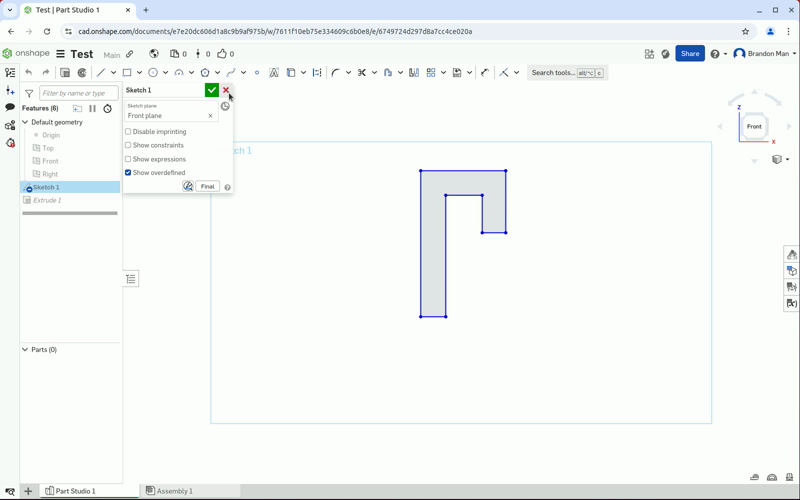
key(shift+s)
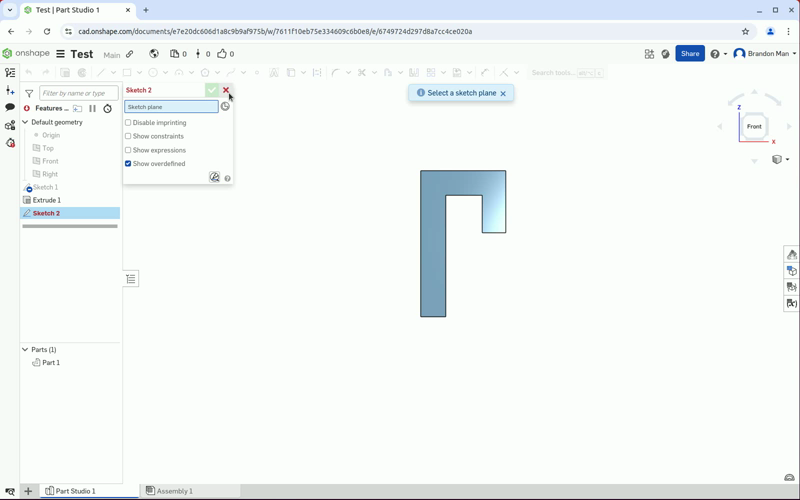
mouse_move(73, 163)
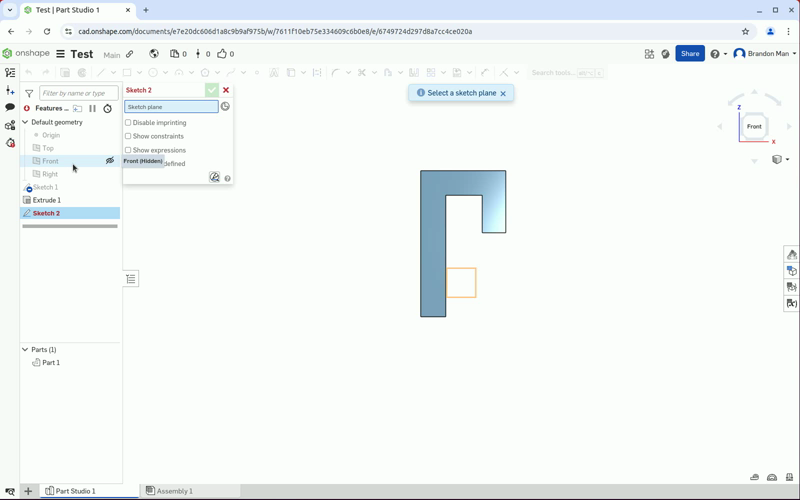
click(73, 163)
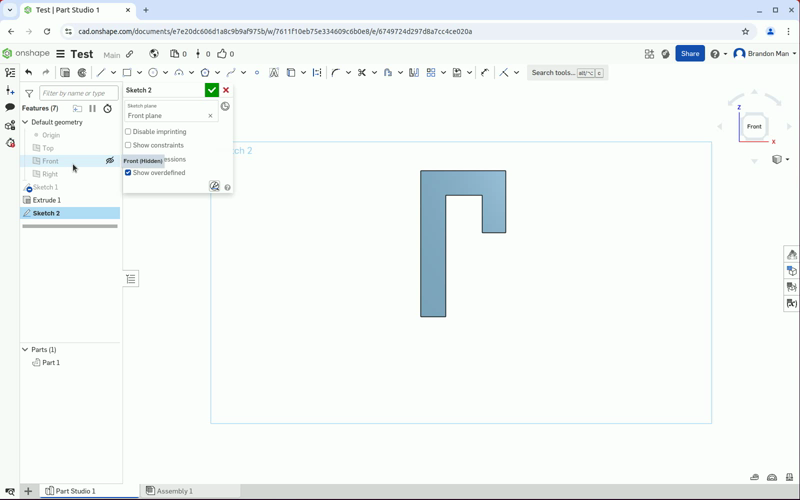
mouse_move(73, 352)
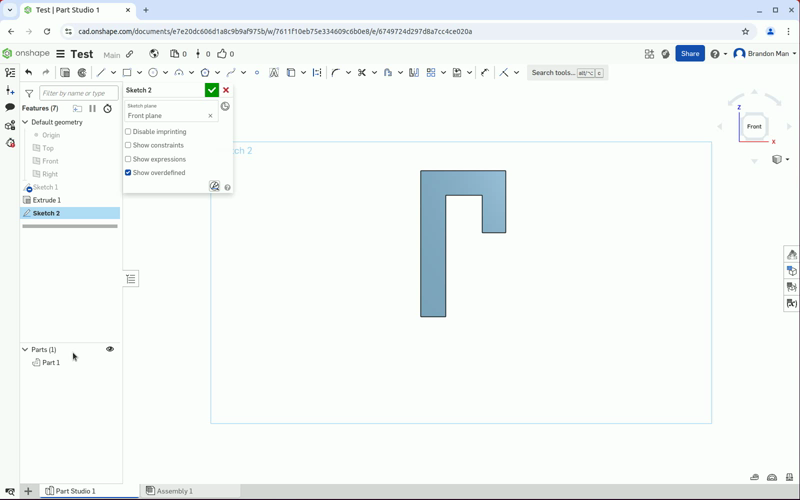
key(y)
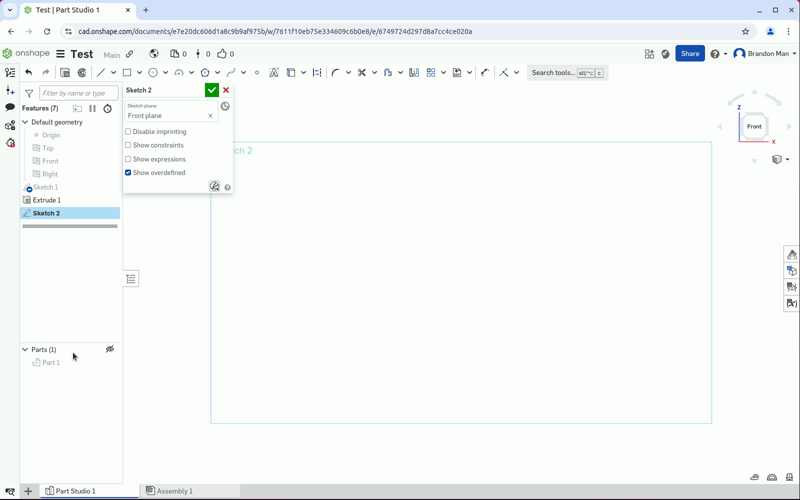
key(l)
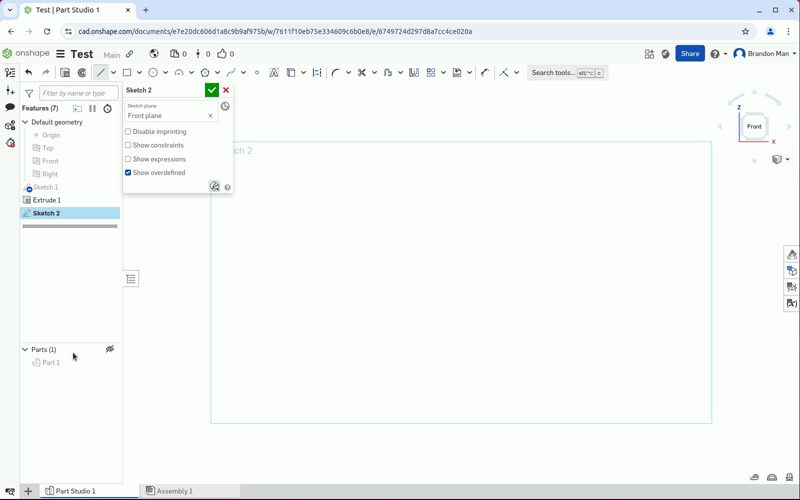
key_down(shift)
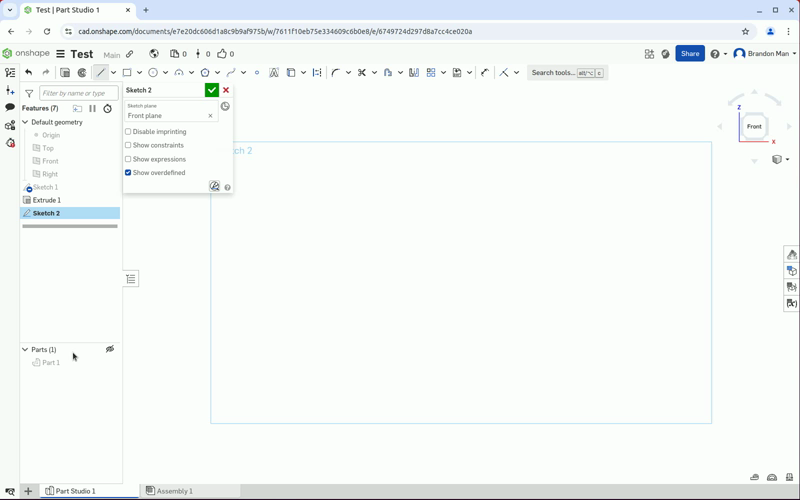
mouse_move(420, 316)
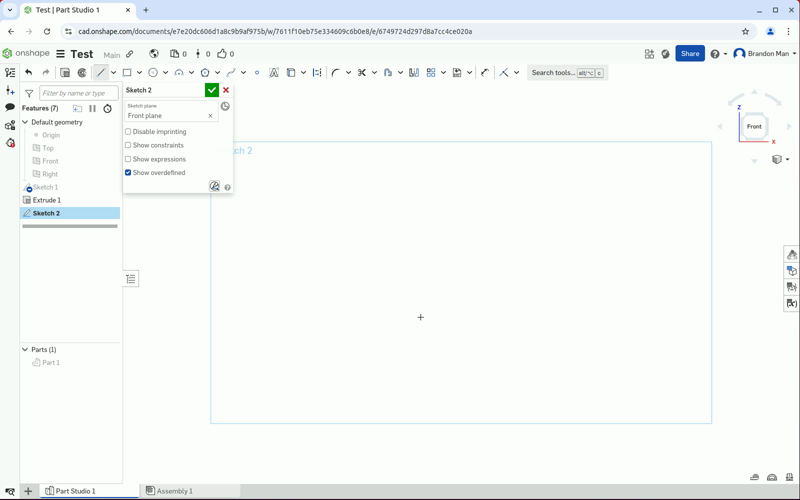
click(420, 316)
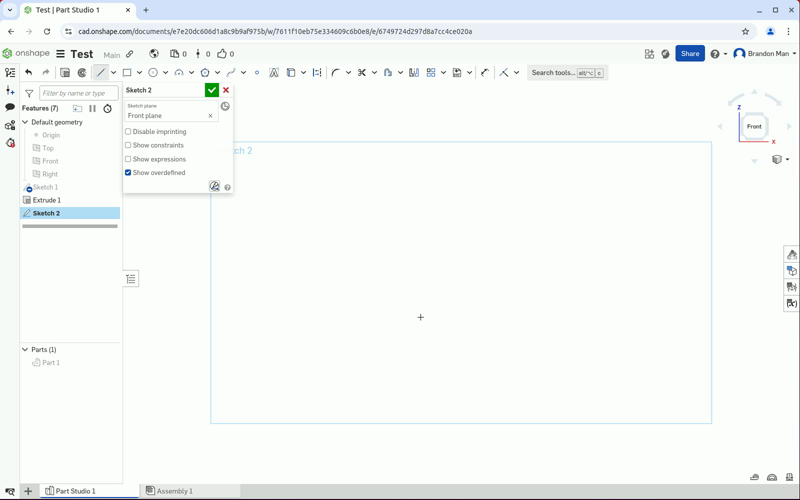
key_up(shift)
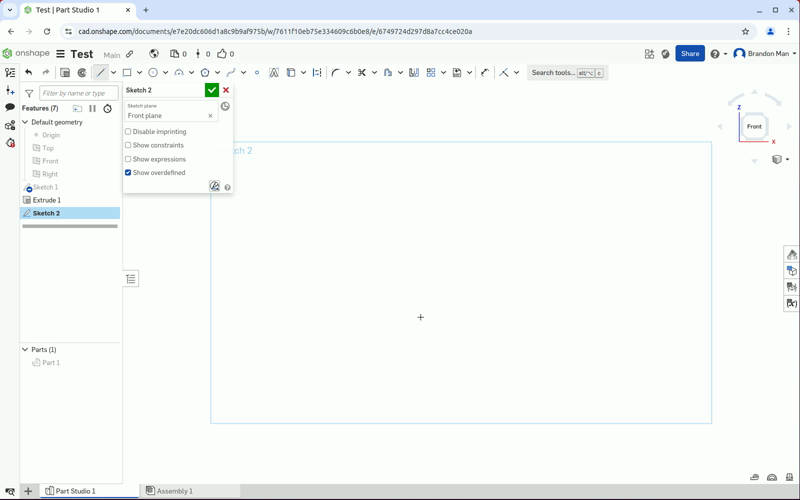
key_down(shift)
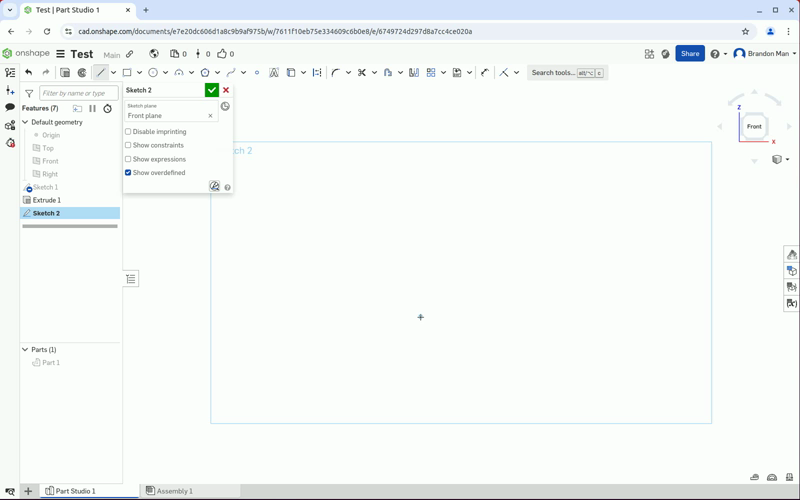
mouse_move(450, 316)
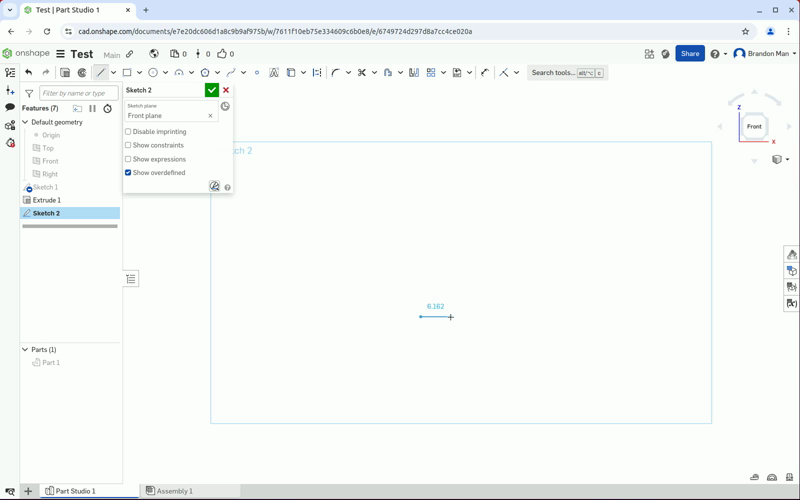
mouse_move(445, 316)
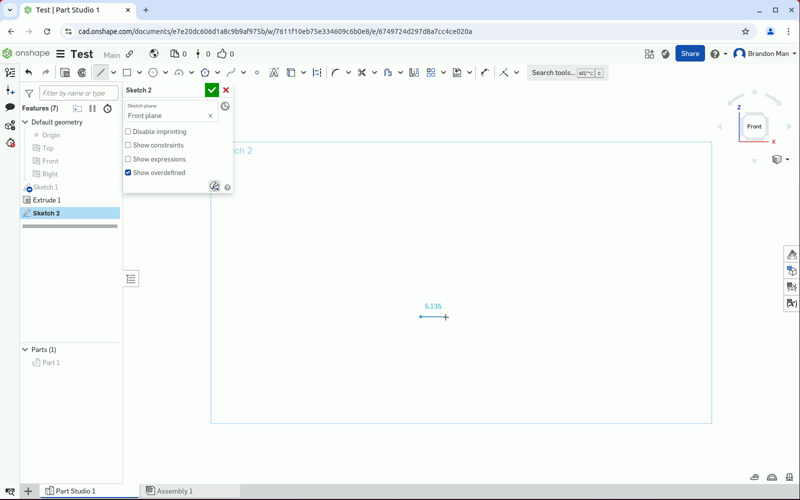
click(445, 316)
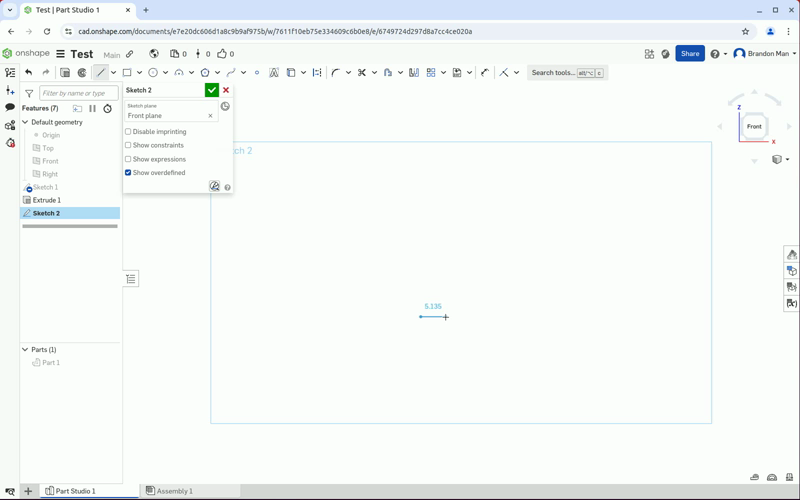
key_up(shift)
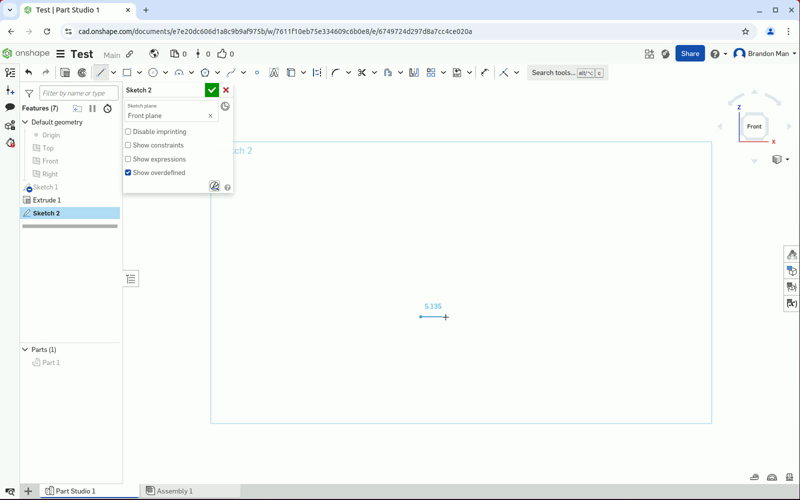
key_down(shift)
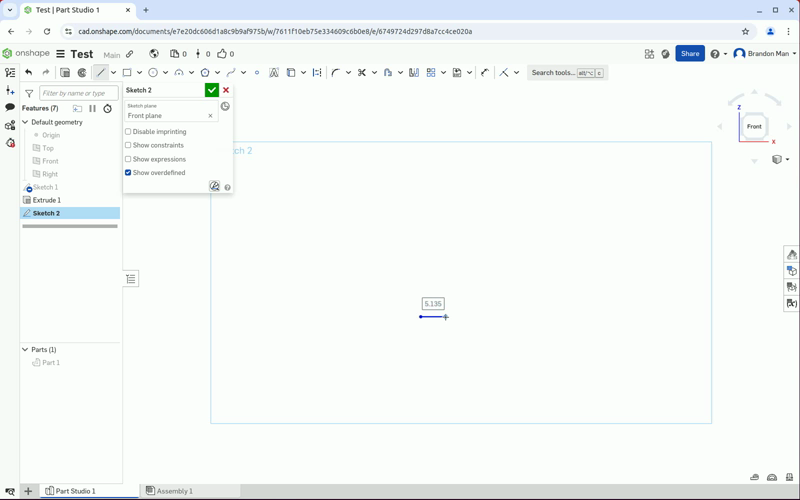
mouse_move(445, 195)
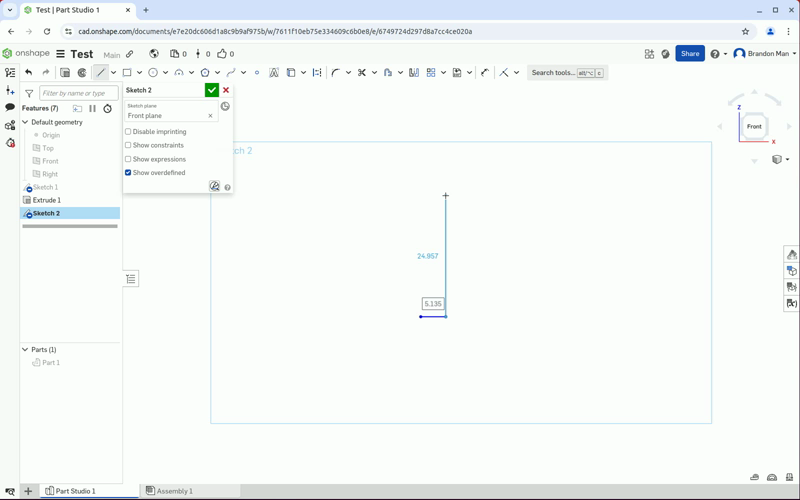
click(445, 195)
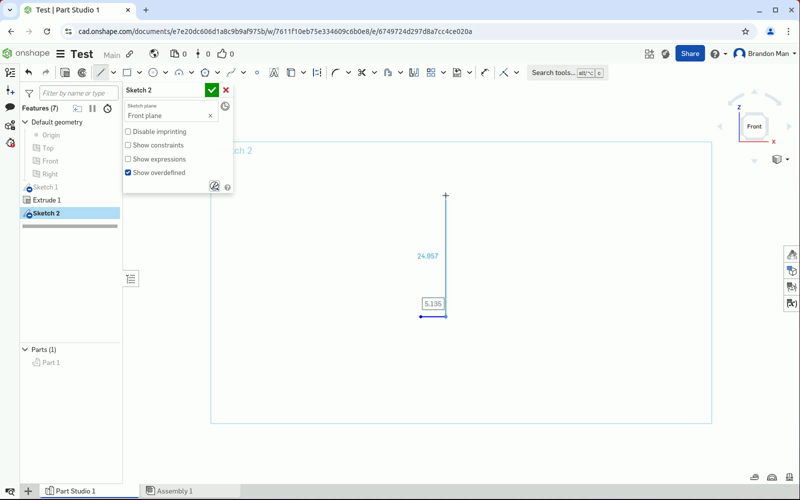
key_up(shift)
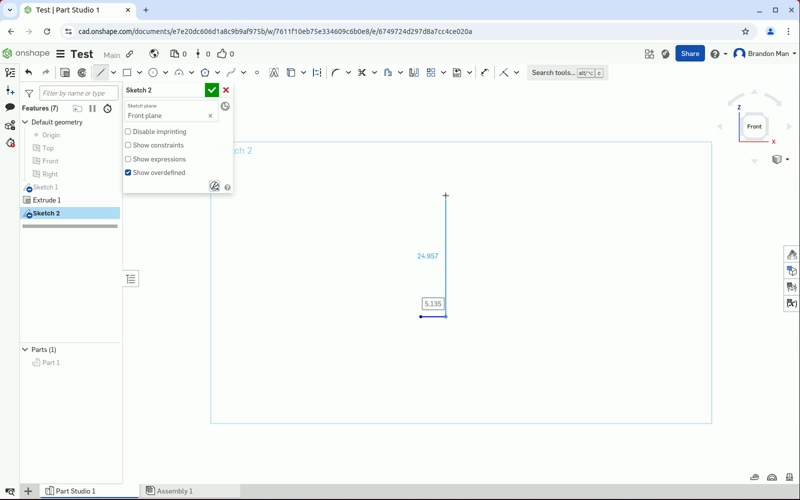
key_down(shift)
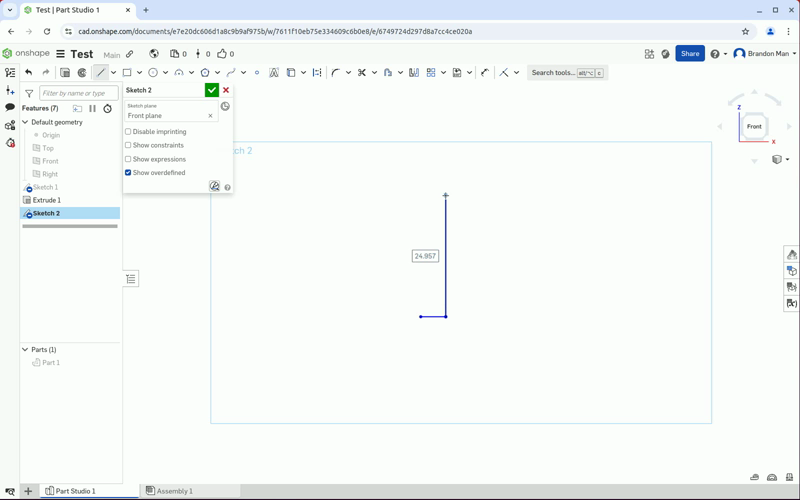
mouse_move(475, 195)
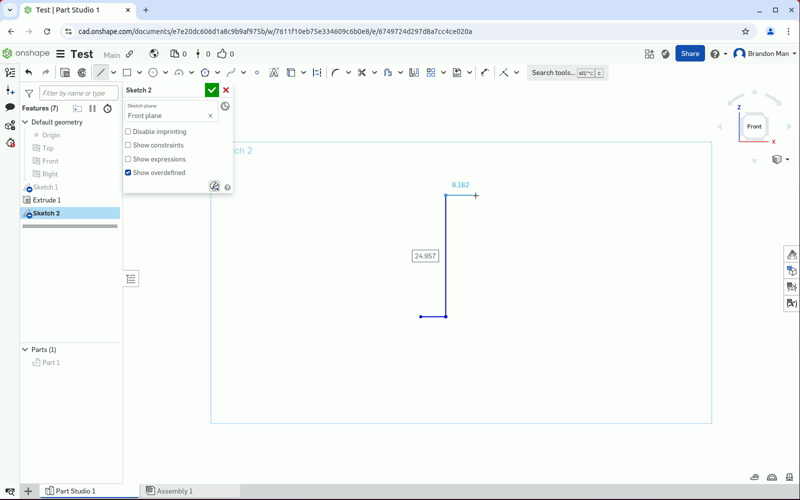
mouse_move(482, 195)
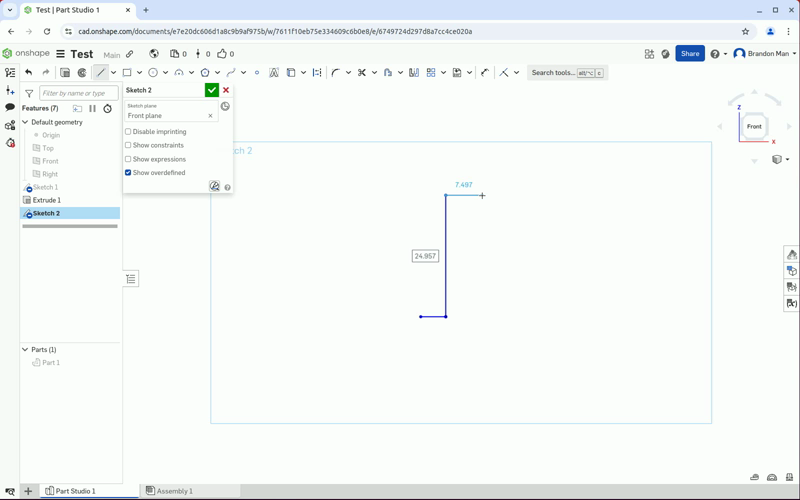
click(482, 195)
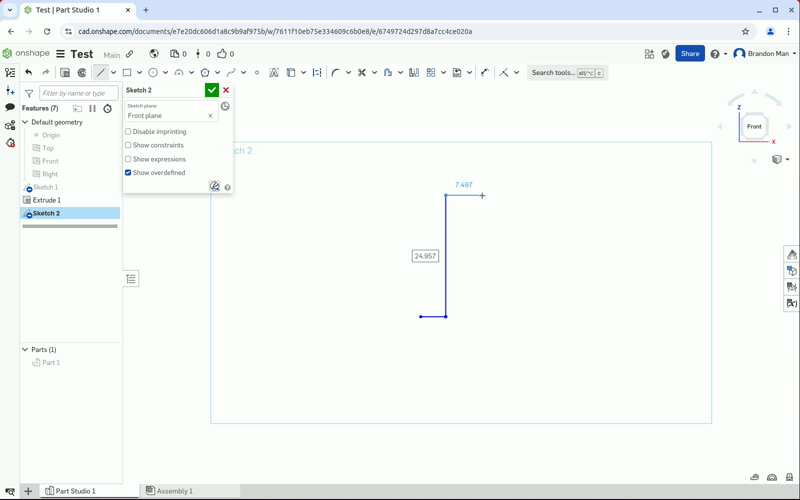
key_up(shift)
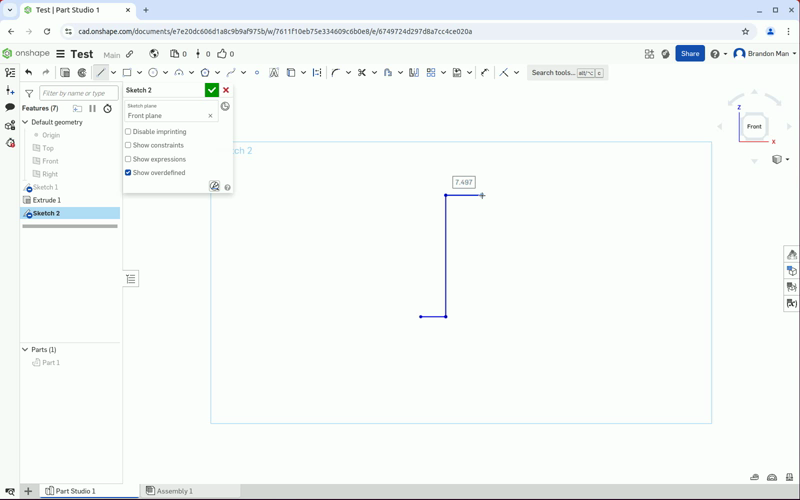
key_down(shift)
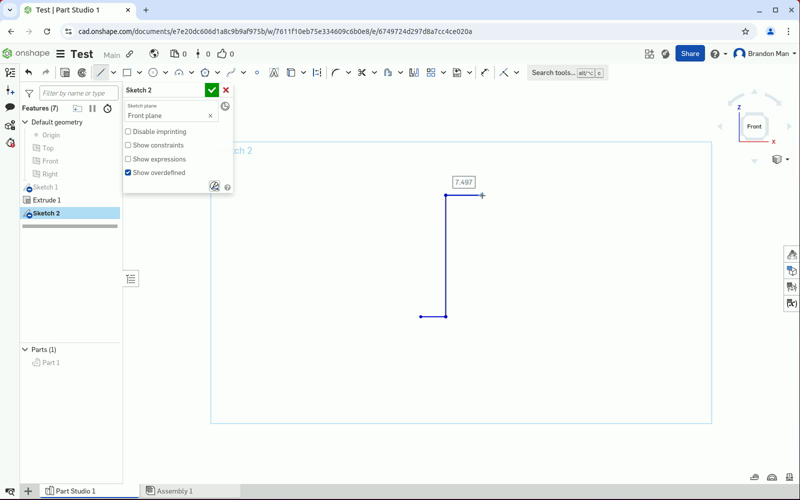
mouse_move(512, 195)
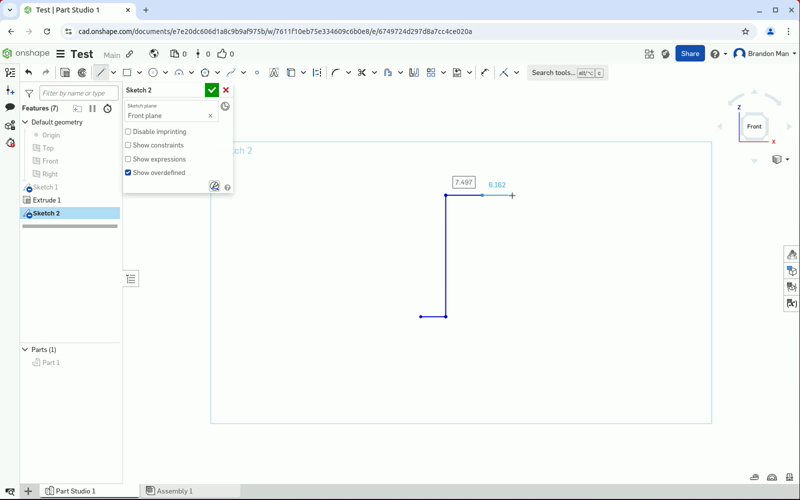
mouse_move(482, 232)
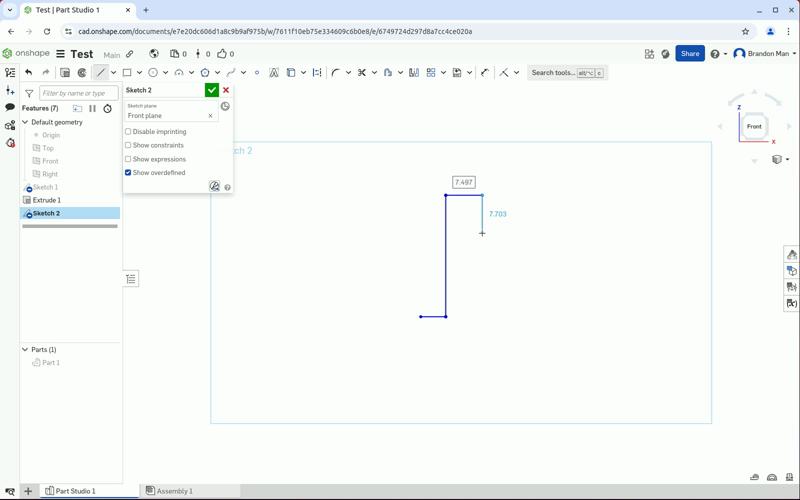
click(482, 232)
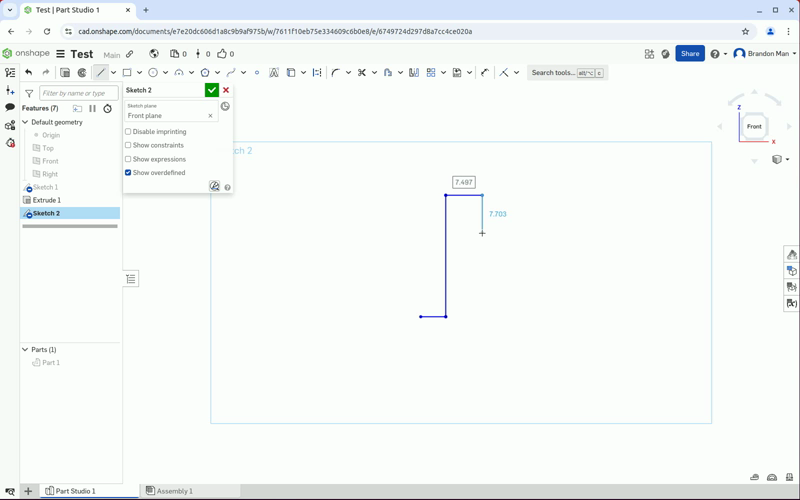
key_up(shift)
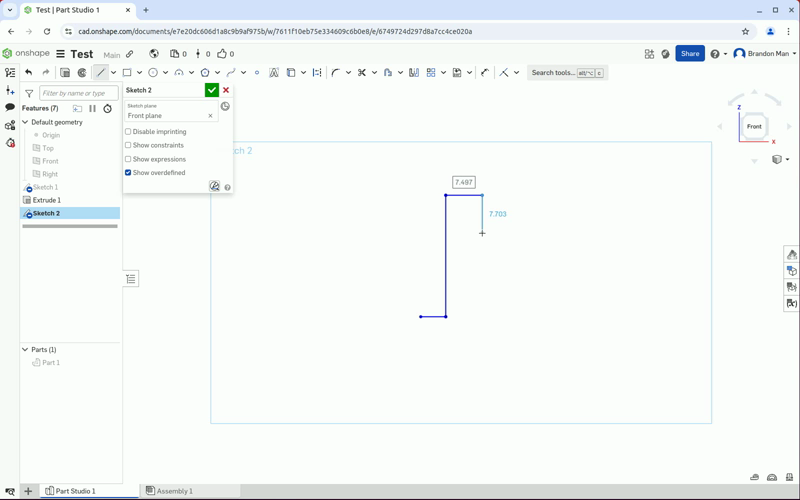
key_down(shift)
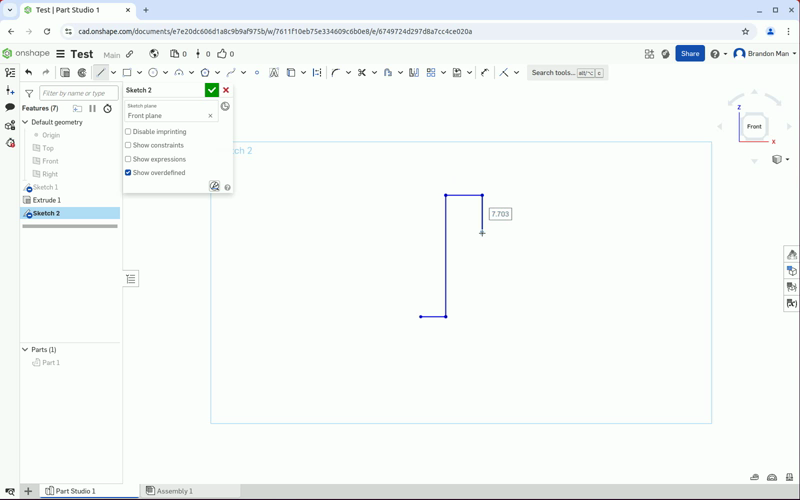
mouse_move(512, 232)
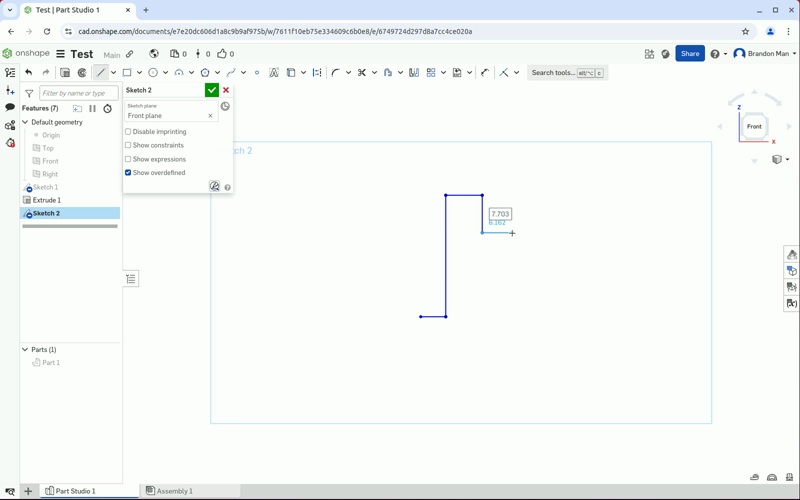
mouse_move(505, 232)
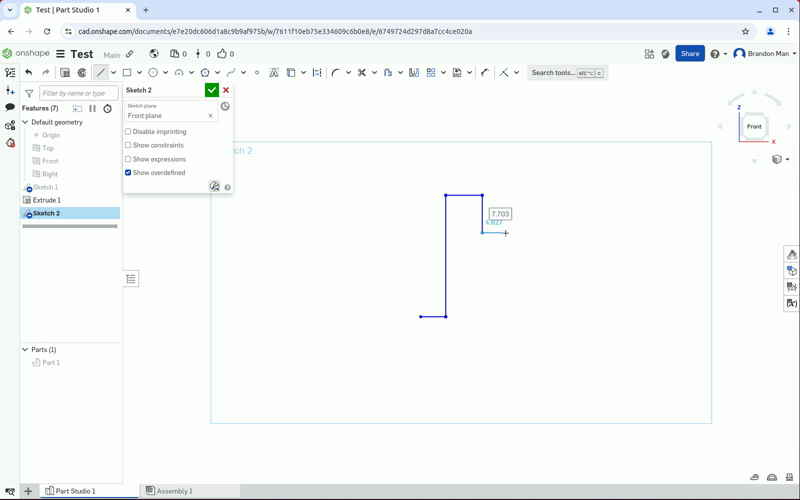
click(505, 232)
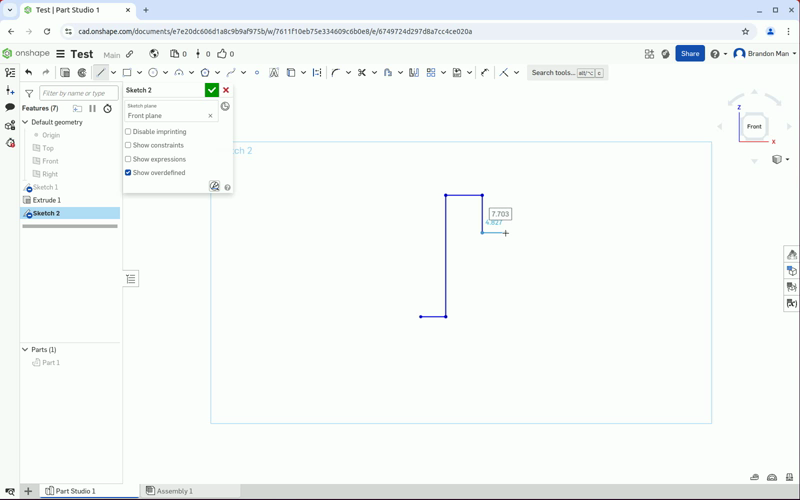
key_up(shift)
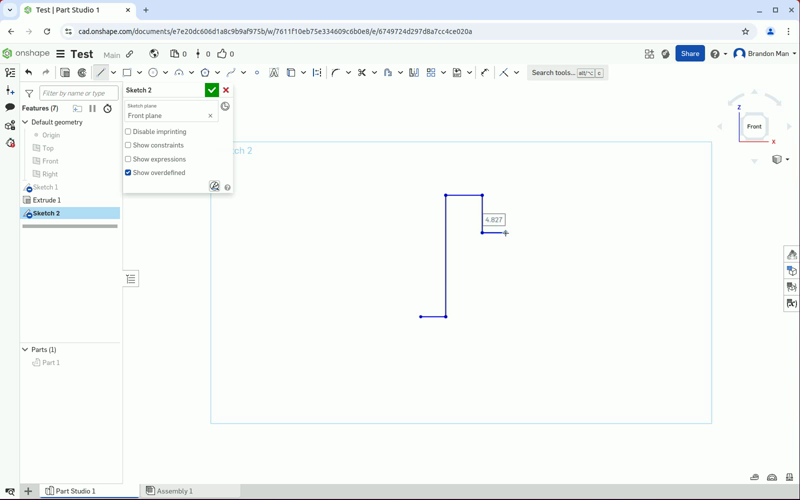
key_down(shift)
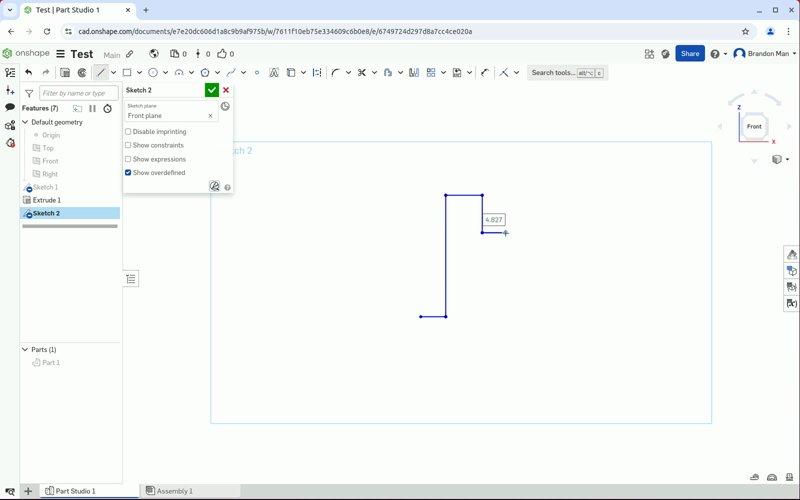
mouse_move(505, 170)
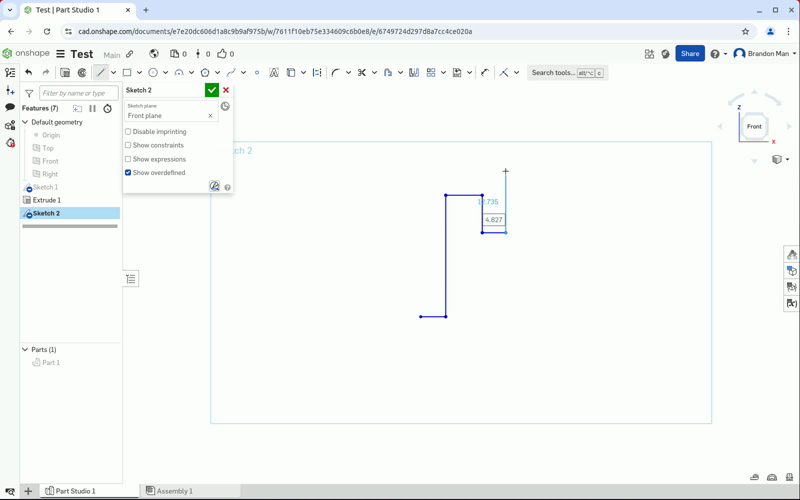
click(505, 170)
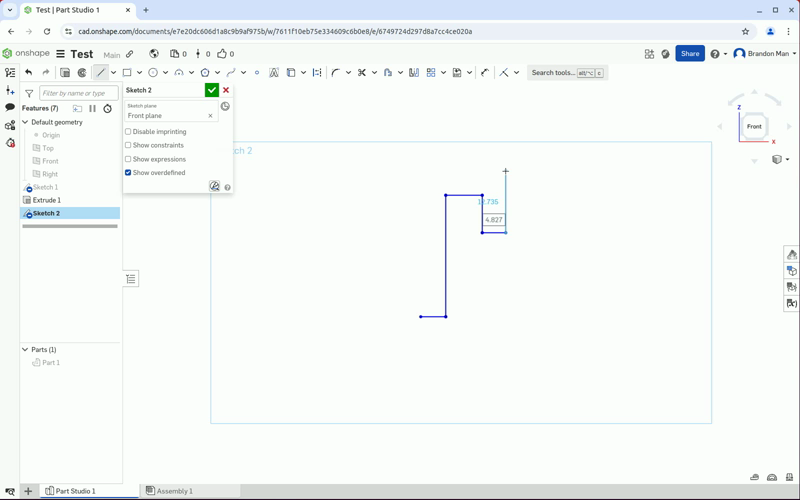
key_up(shift)
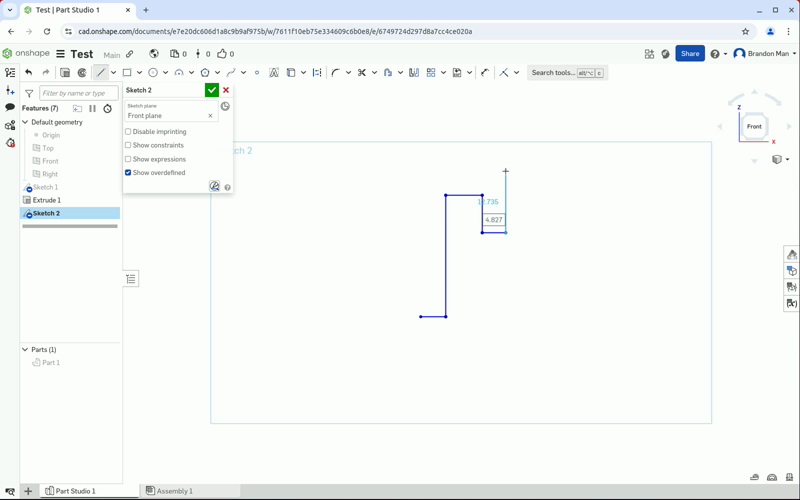
key_down(shift)
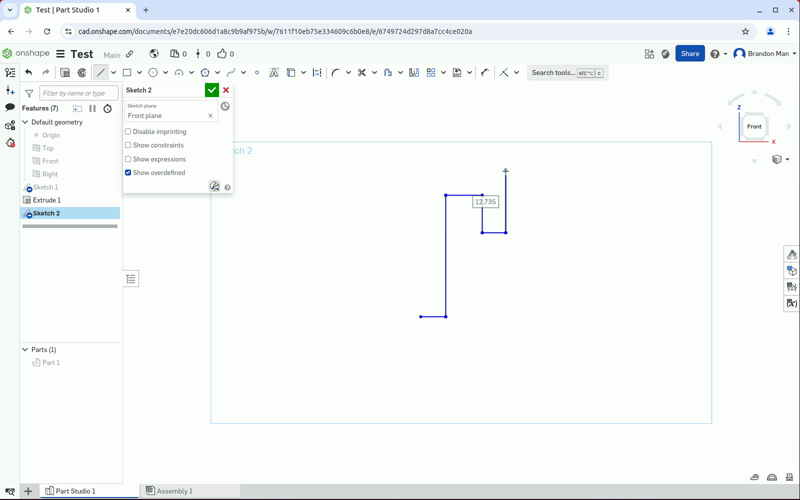
mouse_move(420, 170)
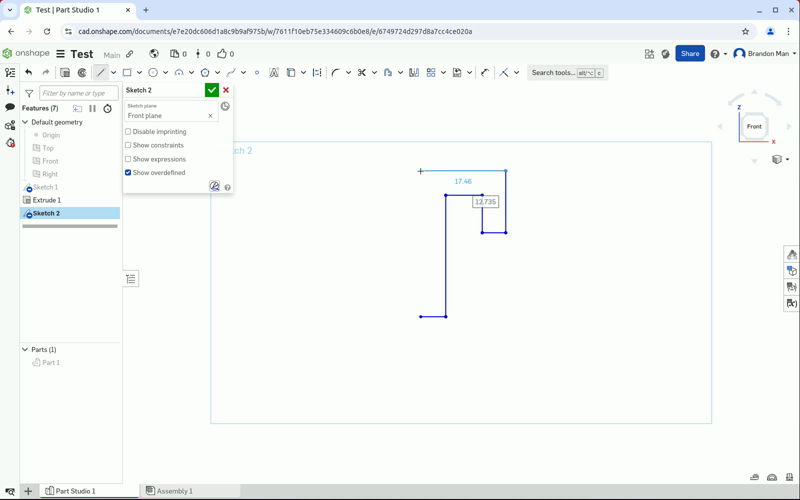
click(420, 170)
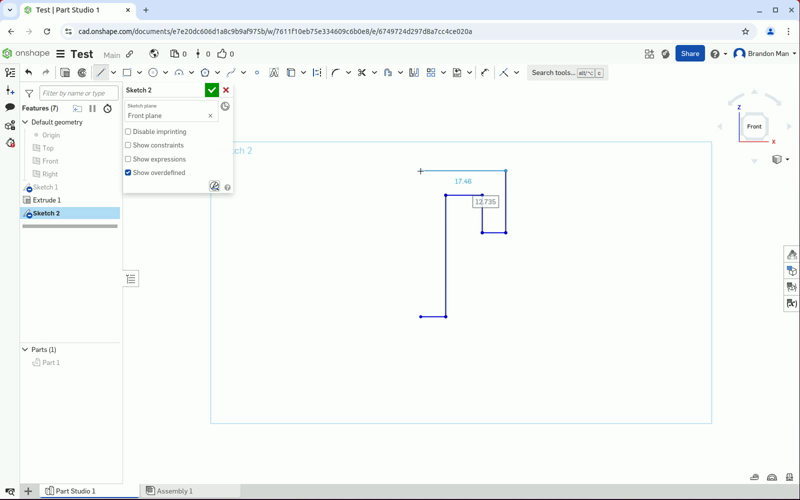
key_up(shift)
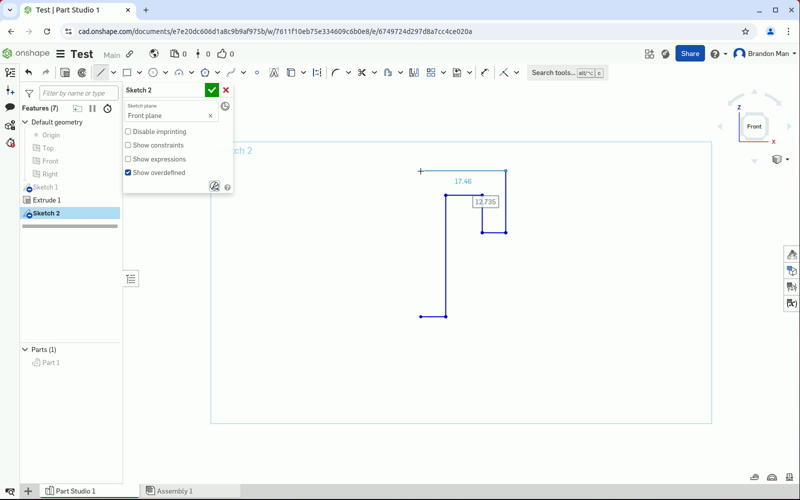
key_down(shift)
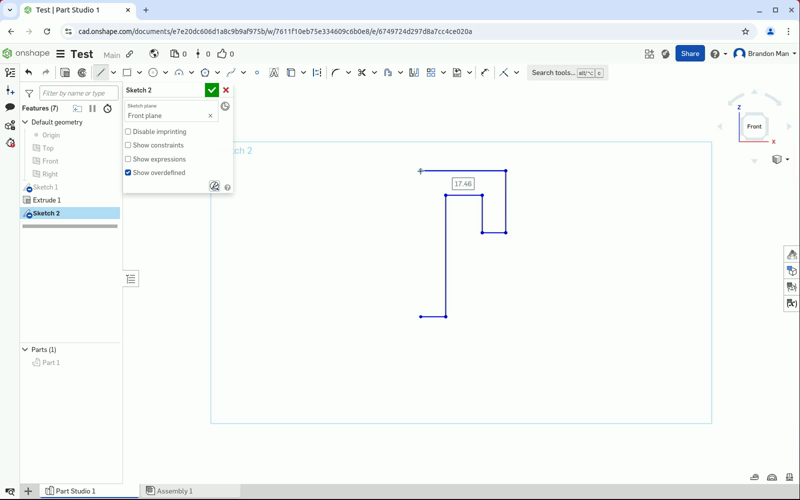
mouse_move(420, 316)
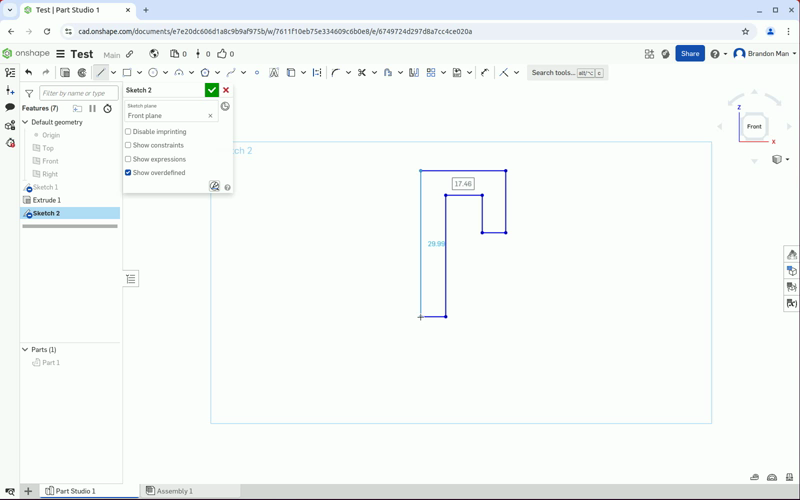
key_up(shift)
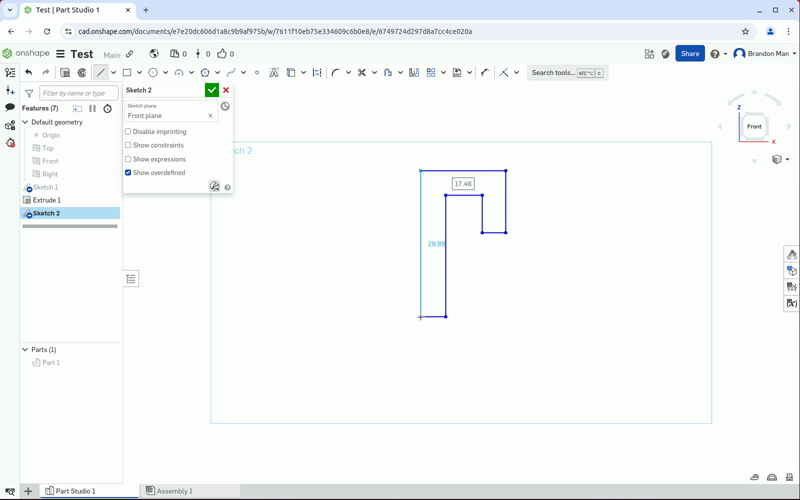
click(420, 316)
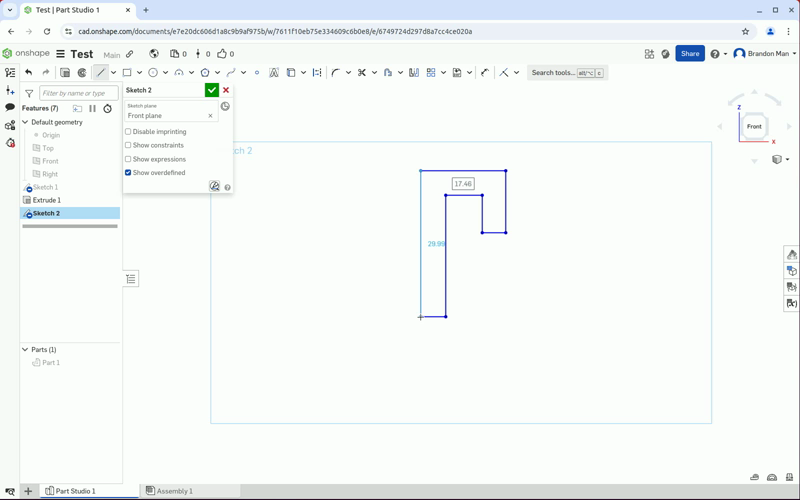
key(esc)
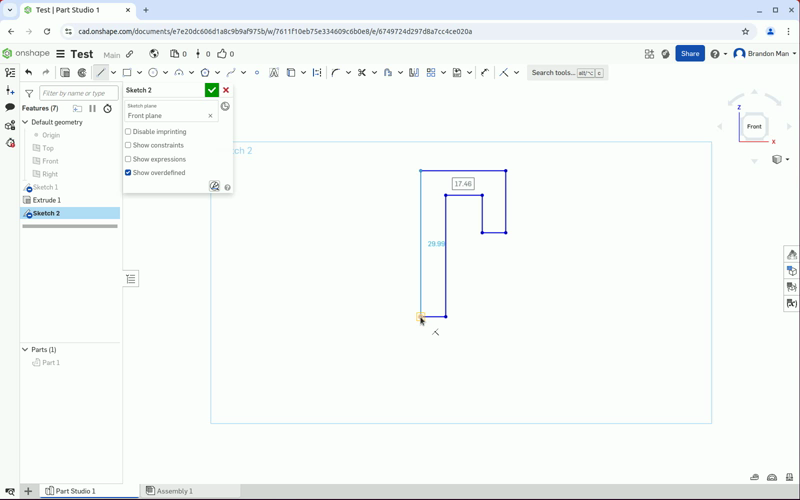
mouse_move(495, 227)
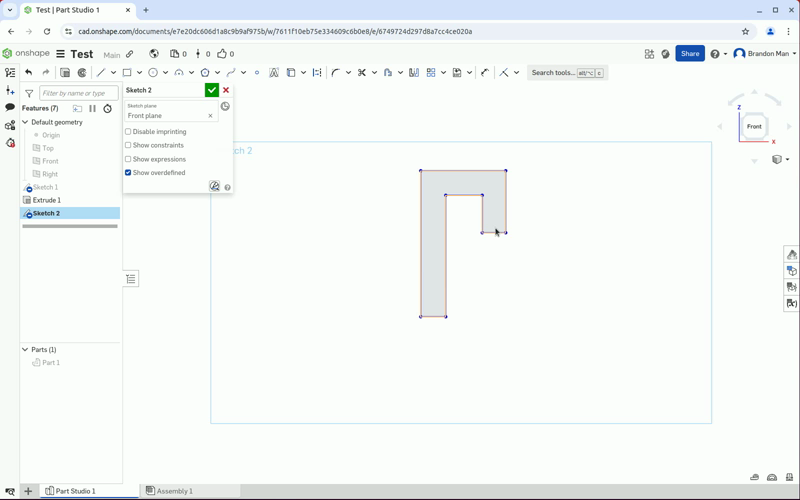
click(495, 227)
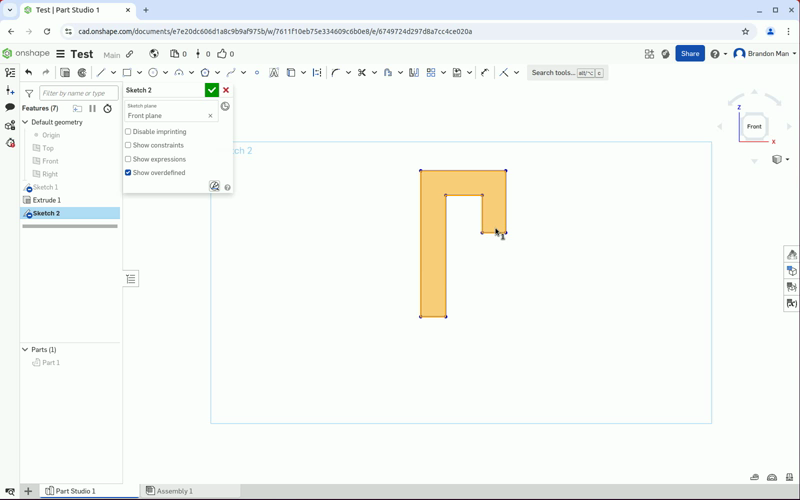
mouse_move(73, 352)
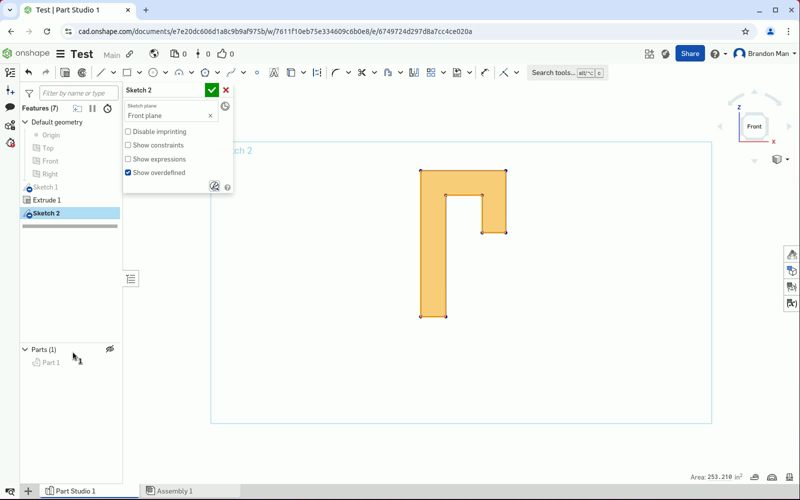
key(shift+y)
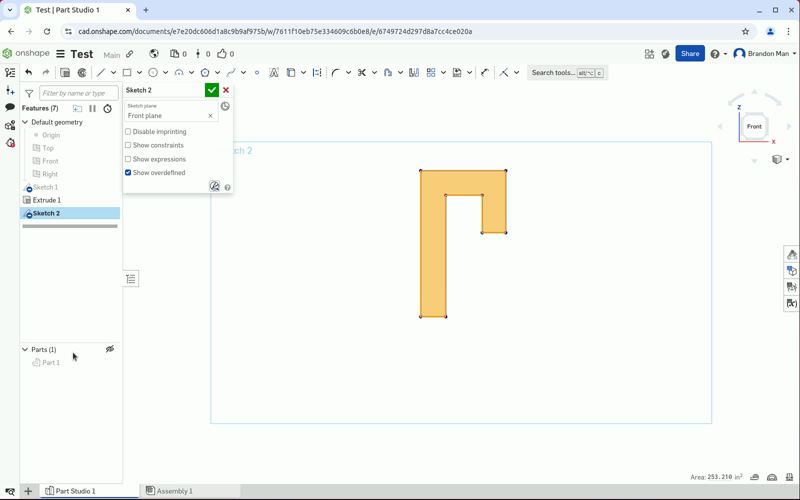
key(shift+e)
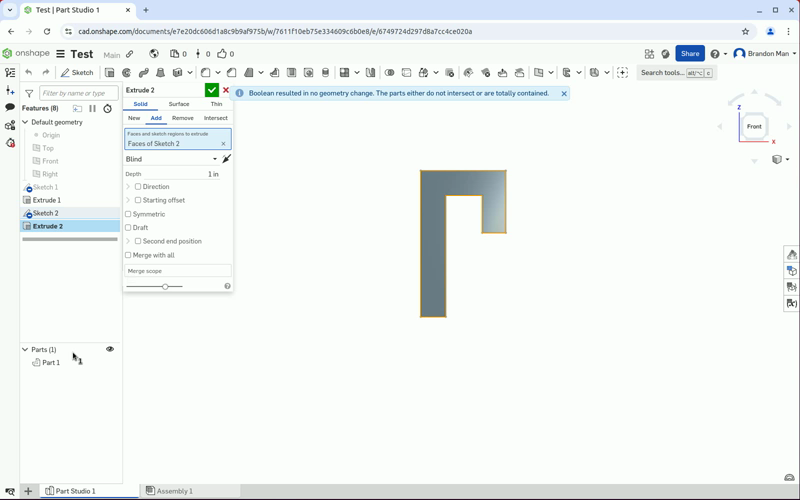
mouse_move(143, 106)
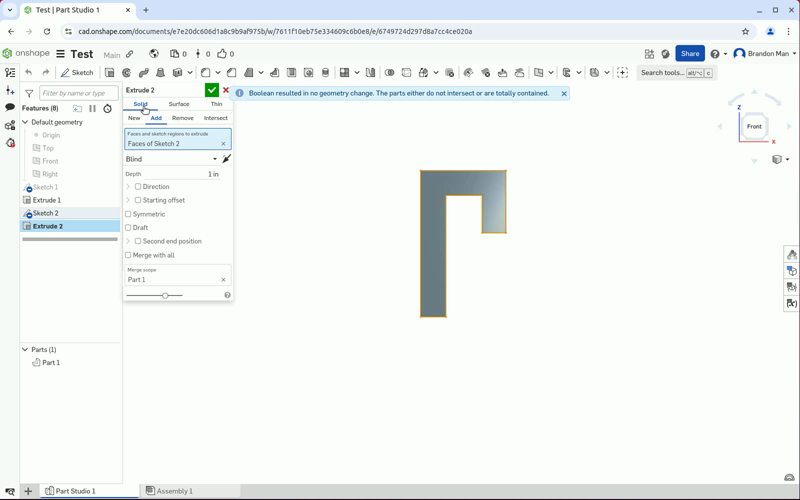
click(143, 106)
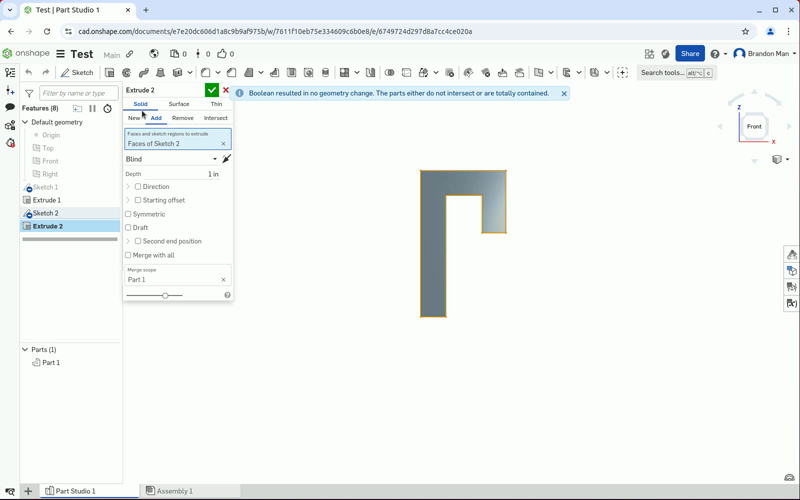
mouse_move(137, 120)
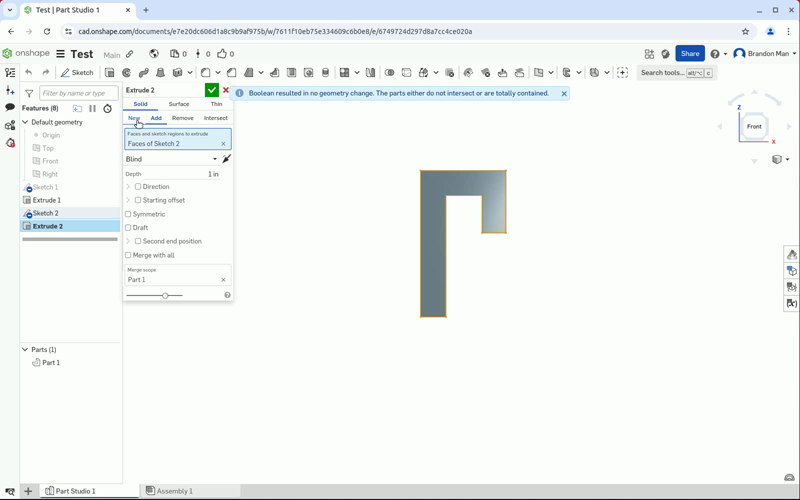
click(137, 120)
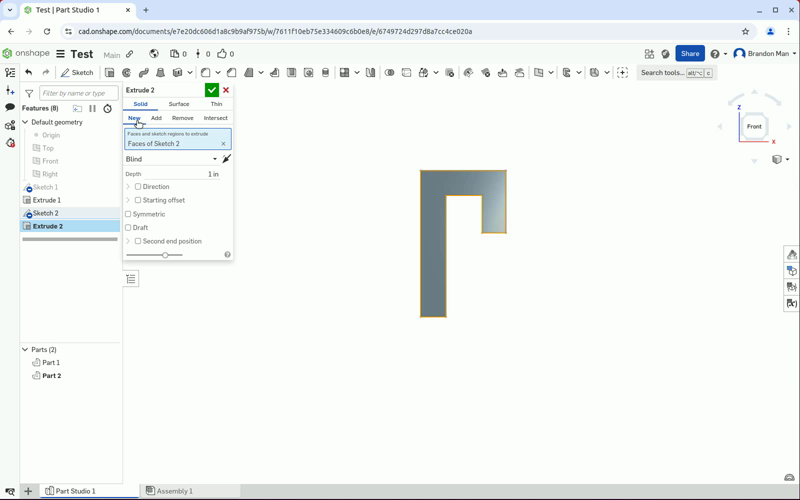
key(tab, 4)
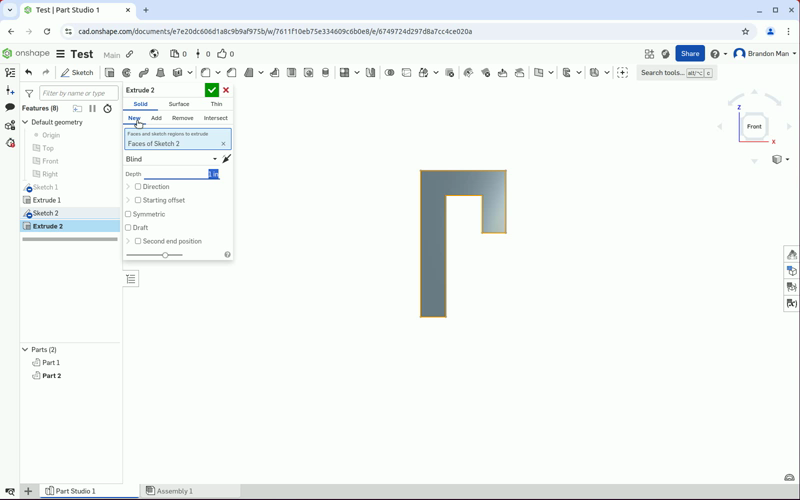
text(12.517)
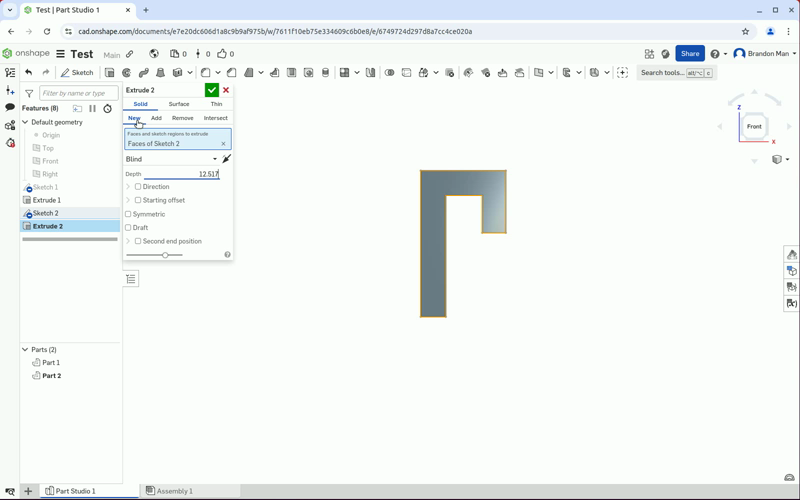
key(enter)
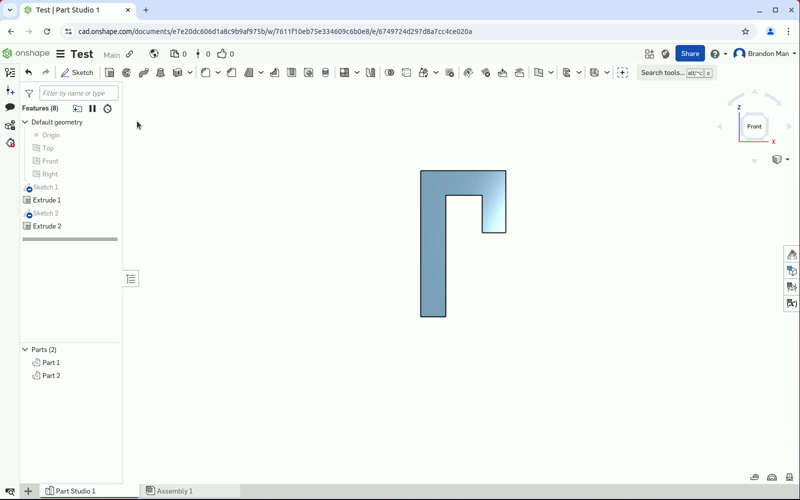
key(shift+h)
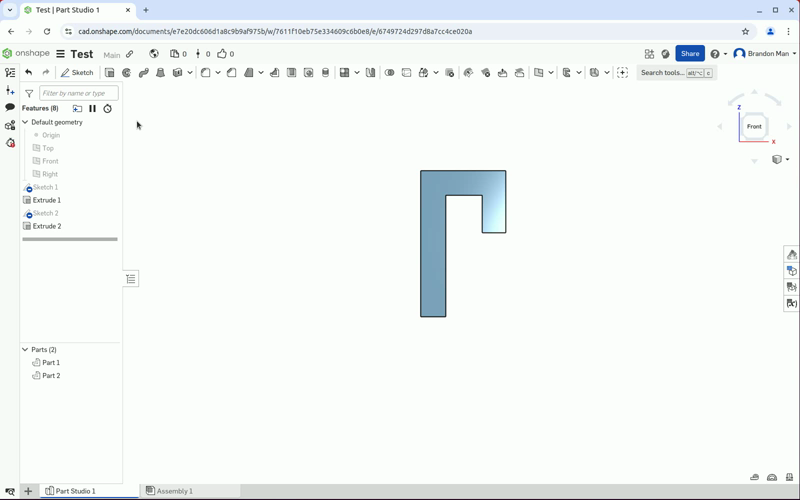
key(shift+h)
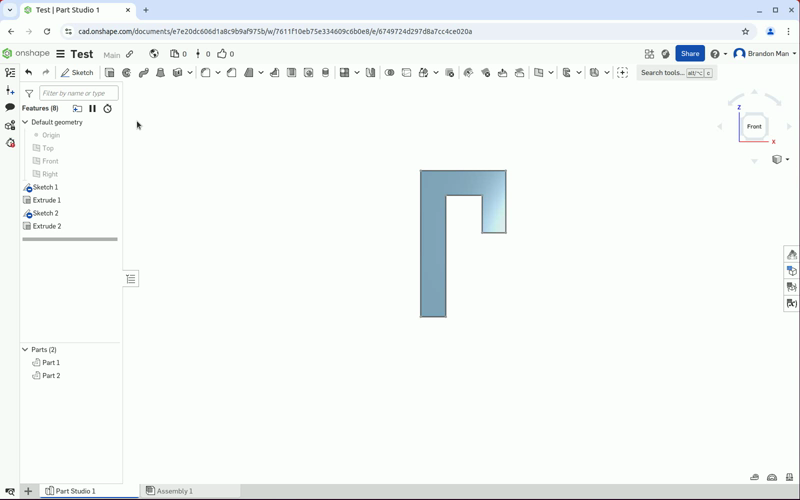
key(shift+7)
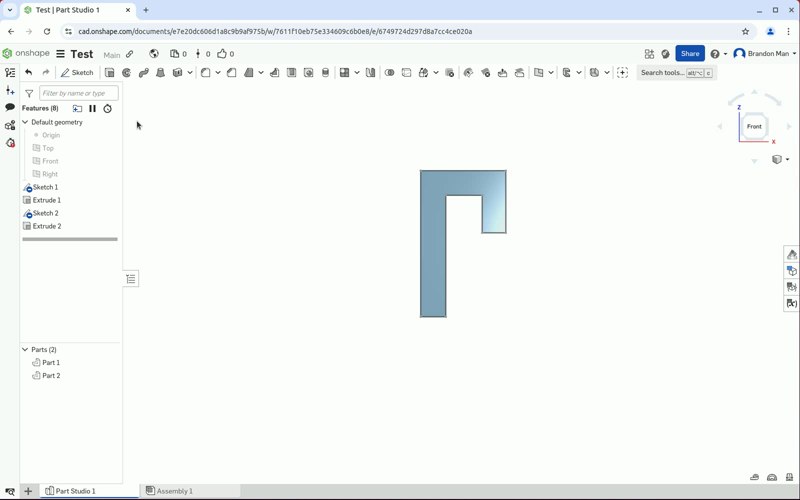
key(left, 2)
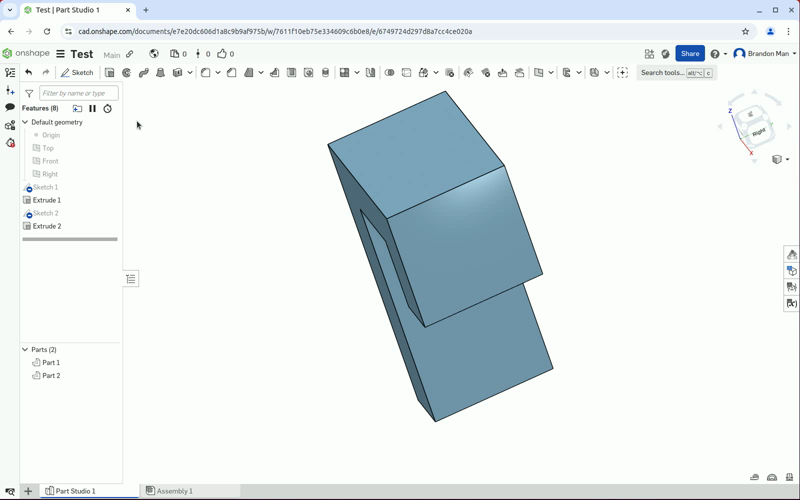
key(down, 2)
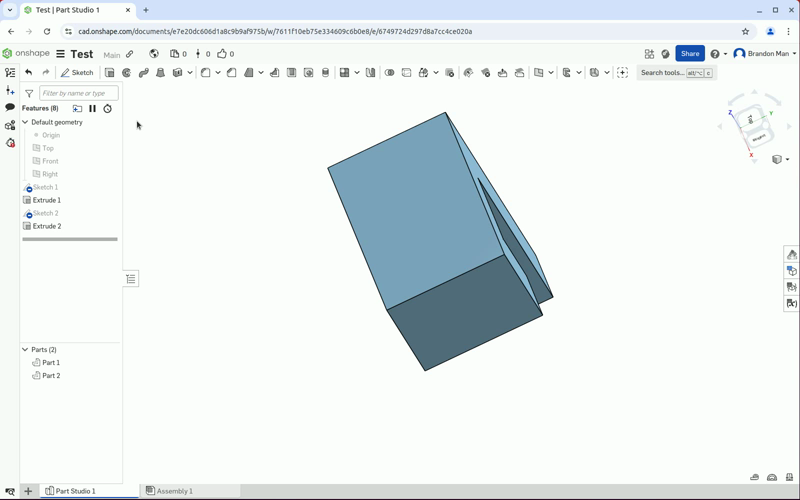
key(up, 2)
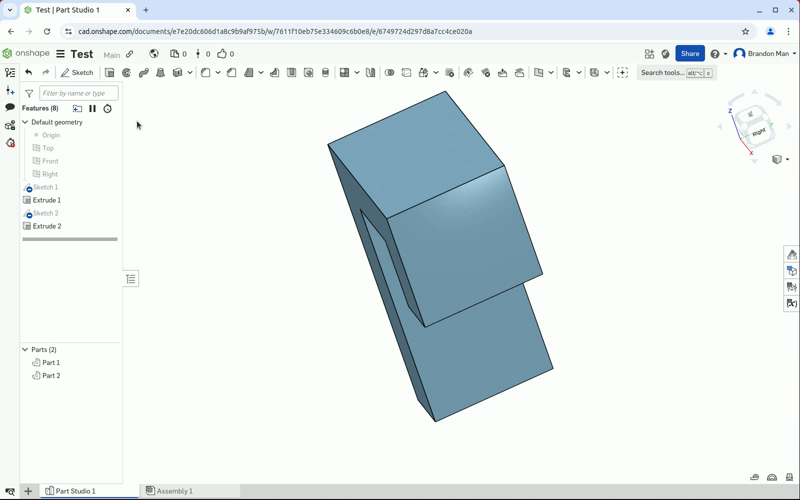
key(right, 2)
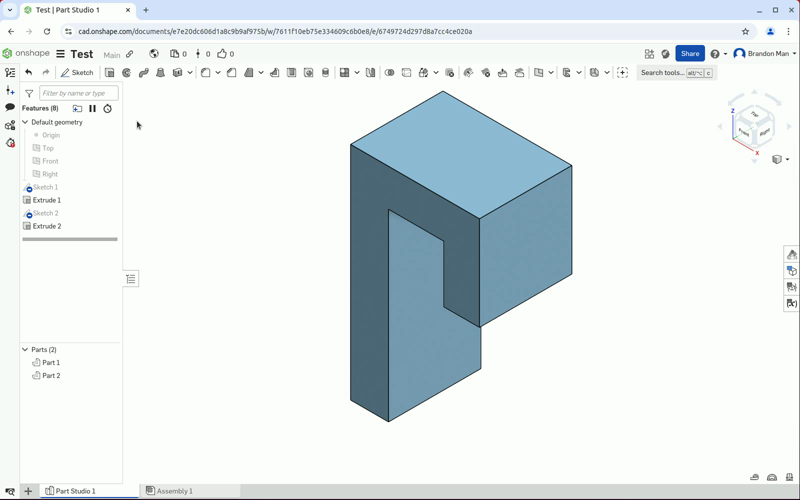
mouse_move(73, 189)
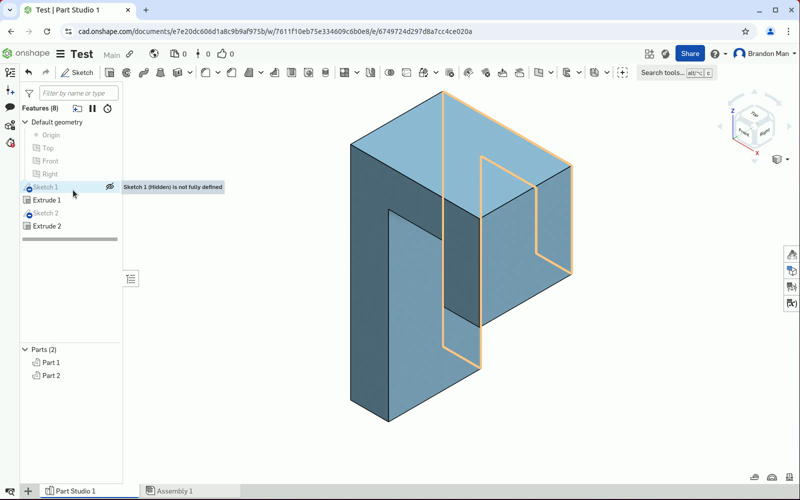
click(73, 189)